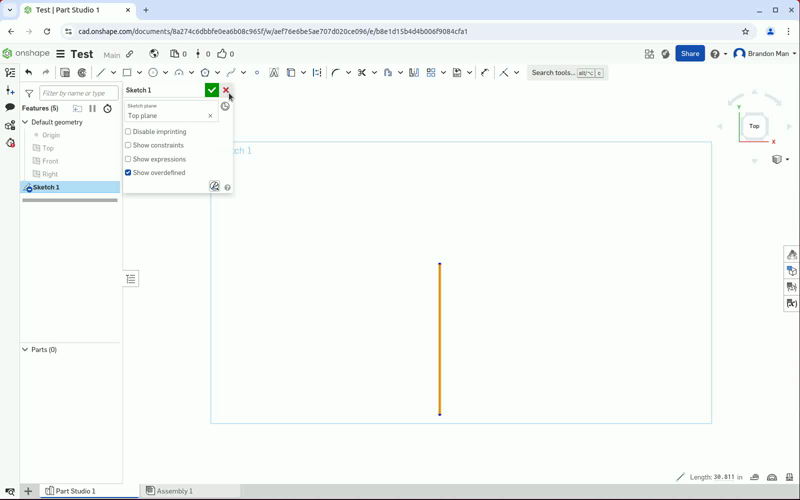
key(shift+h)
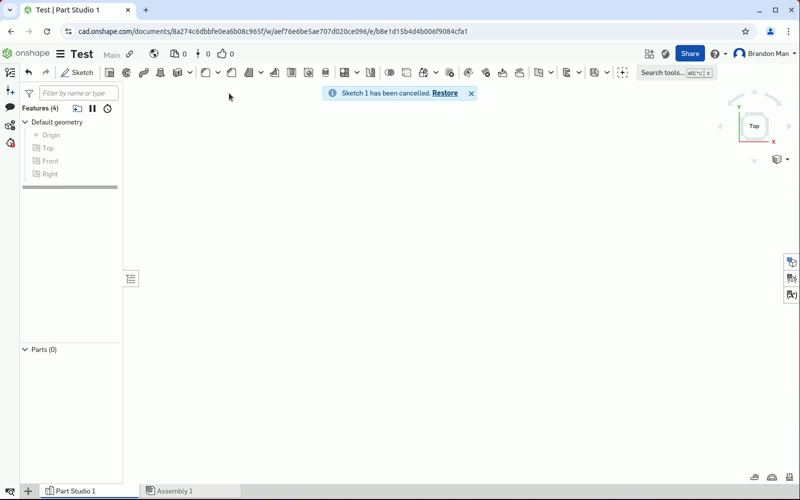
mouse_move(73, 352)
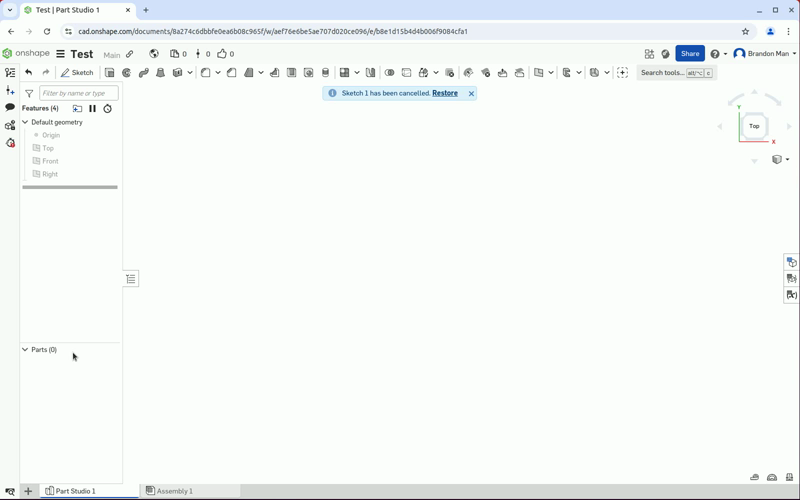
key(y)
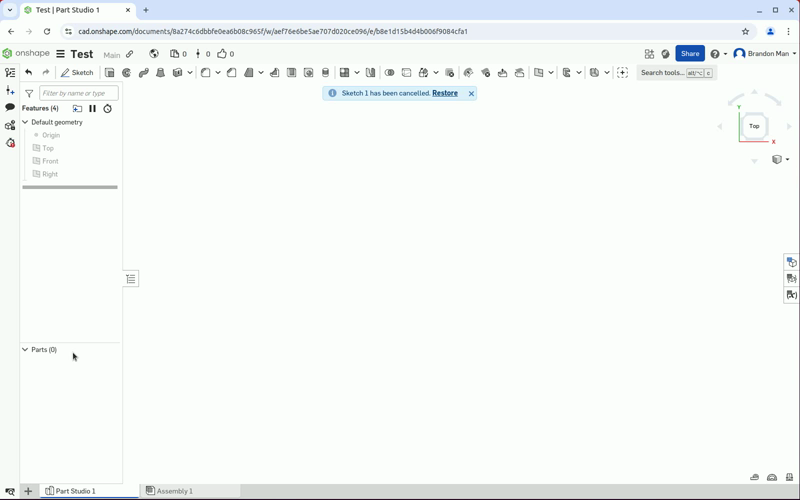
key(shift+p)
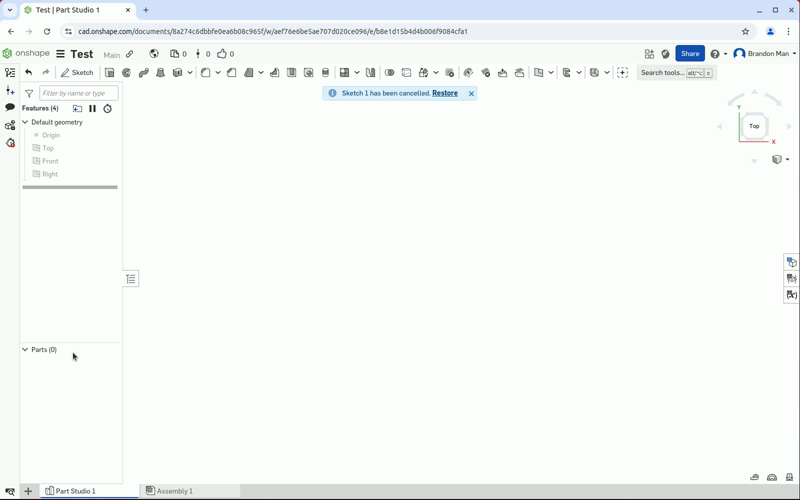
key(space)
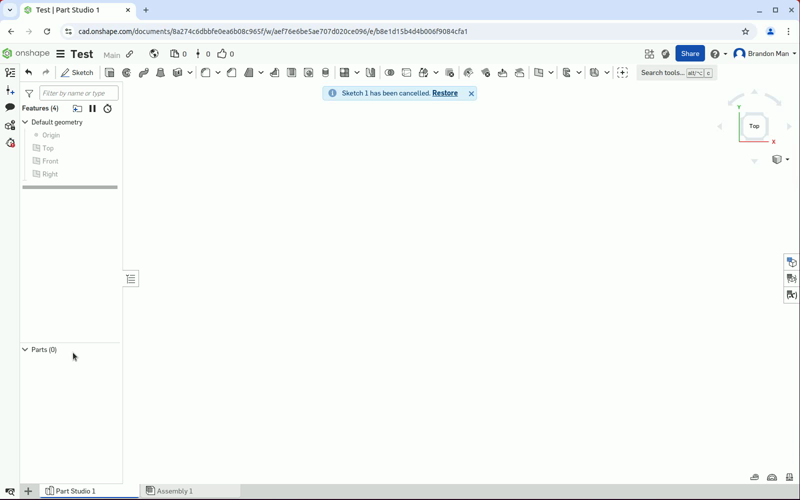
key_down(shift)
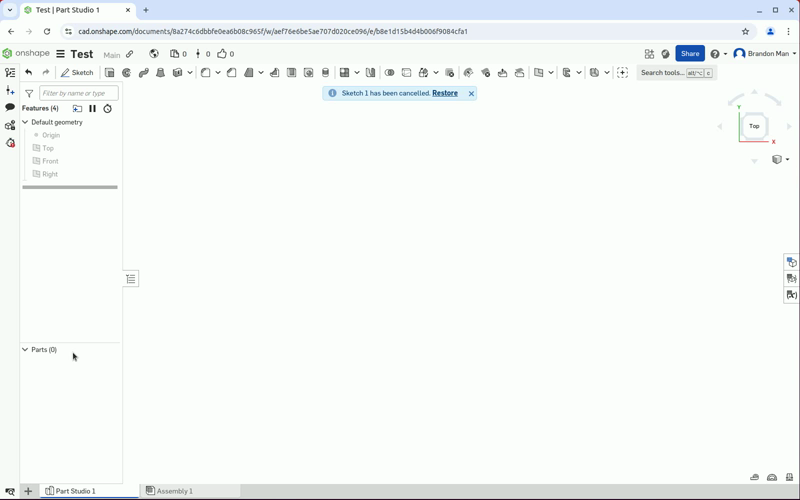
key(up)
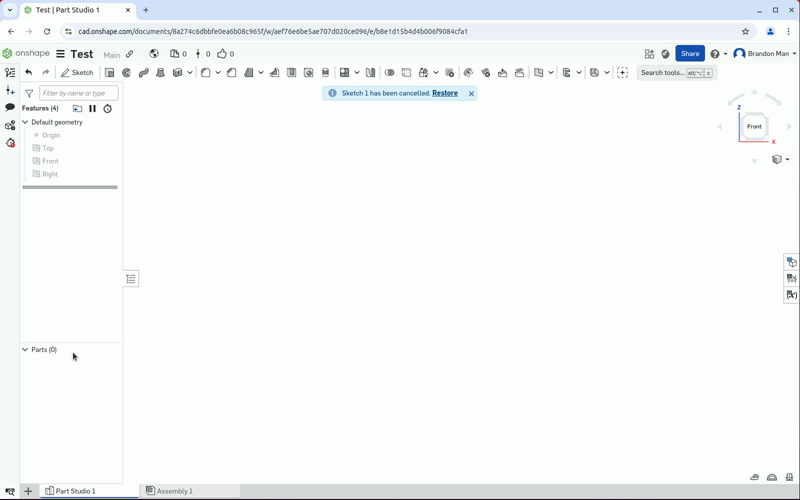
key_up(shift)
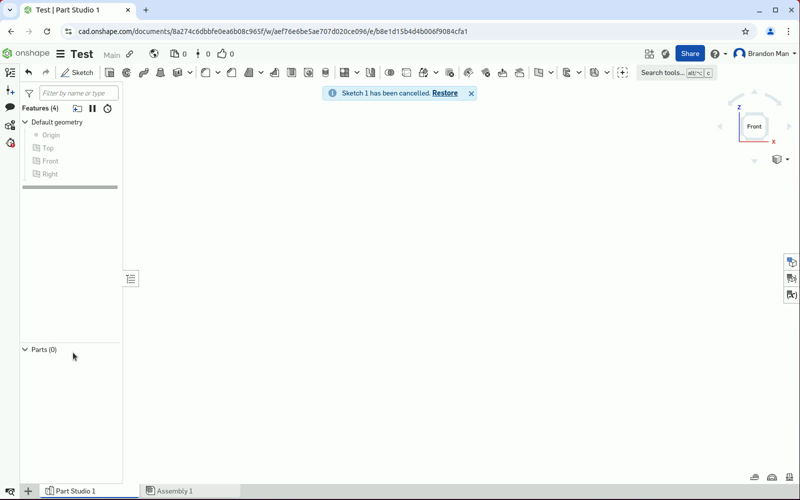
mouse_move(73, 352)
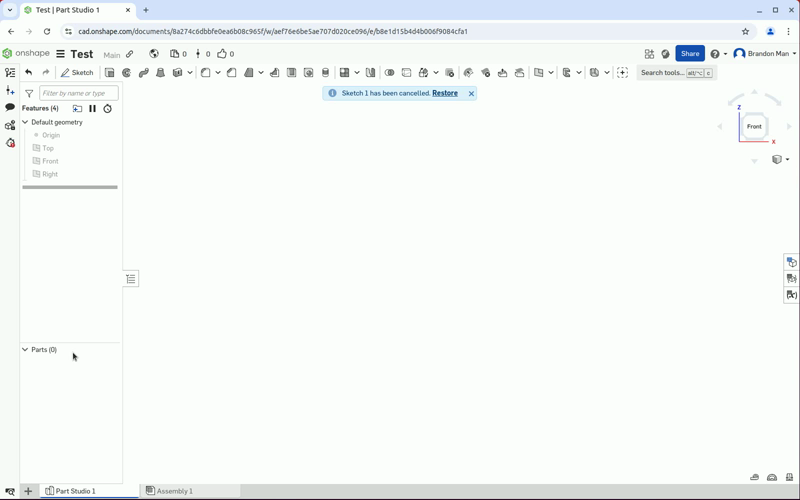
key(shift+y)
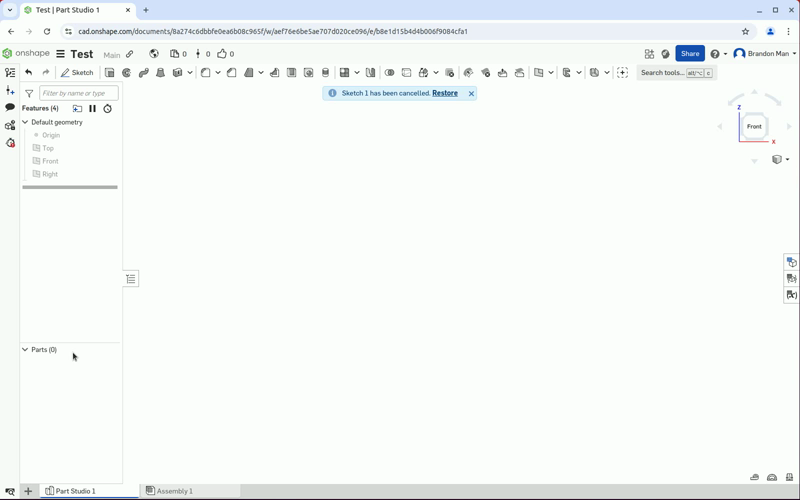
key(shift+s)
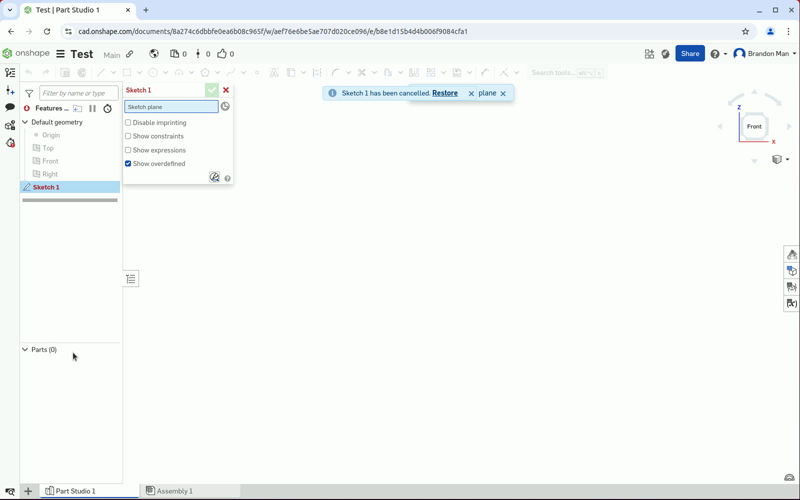
mouse_move(73, 163)
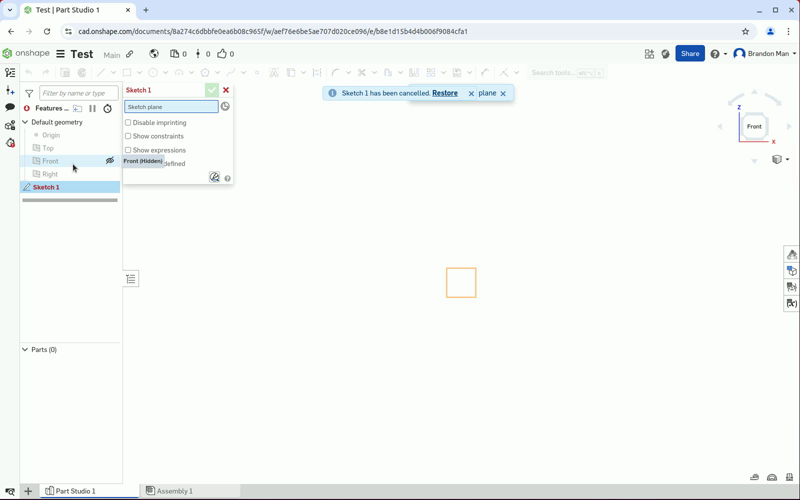
click(73, 163)
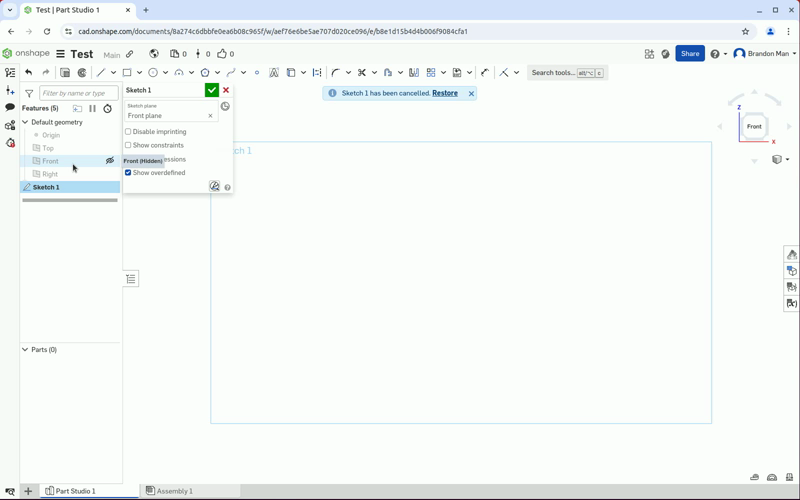
mouse_move(73, 352)
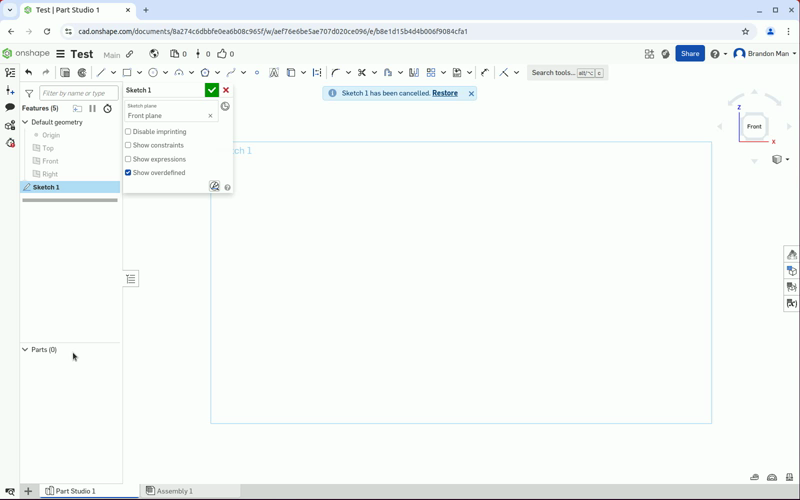
key(y)
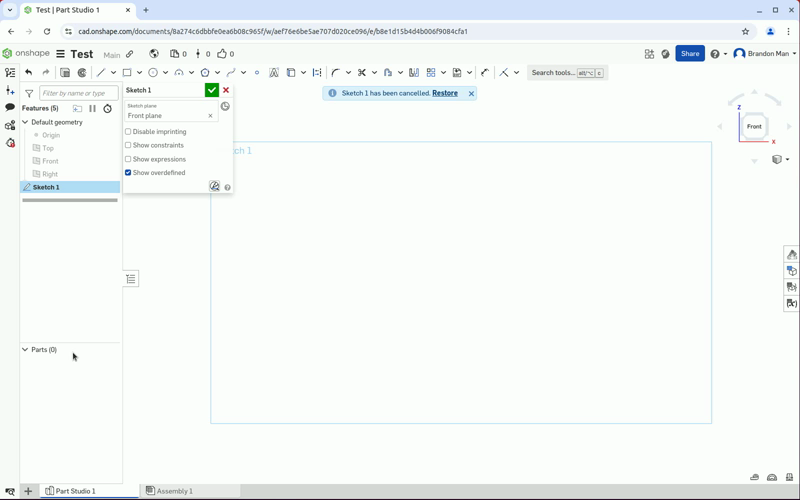
key(l)
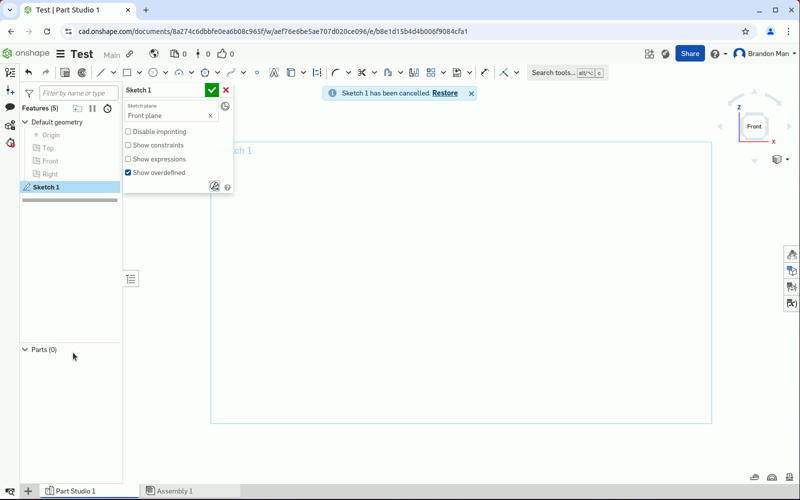
key_down(shift)
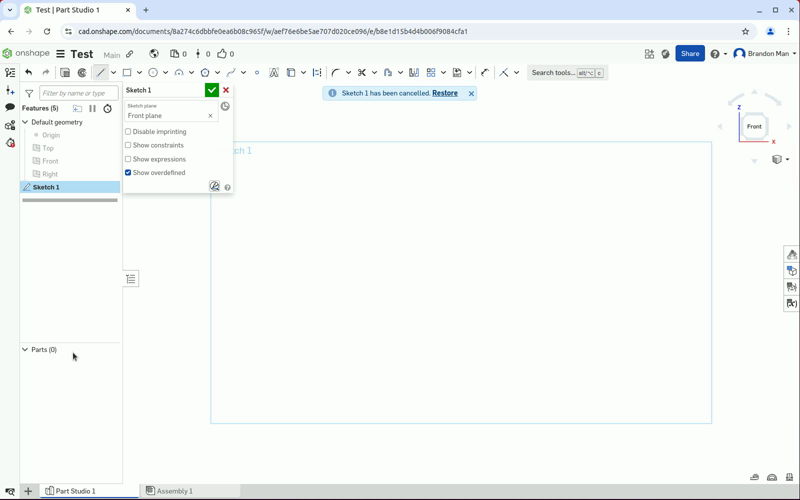
mouse_move(351, 360)
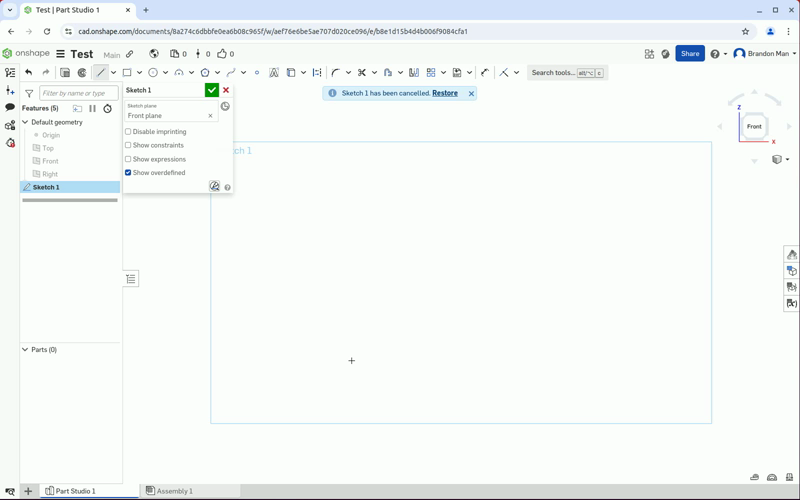
click(351, 360)
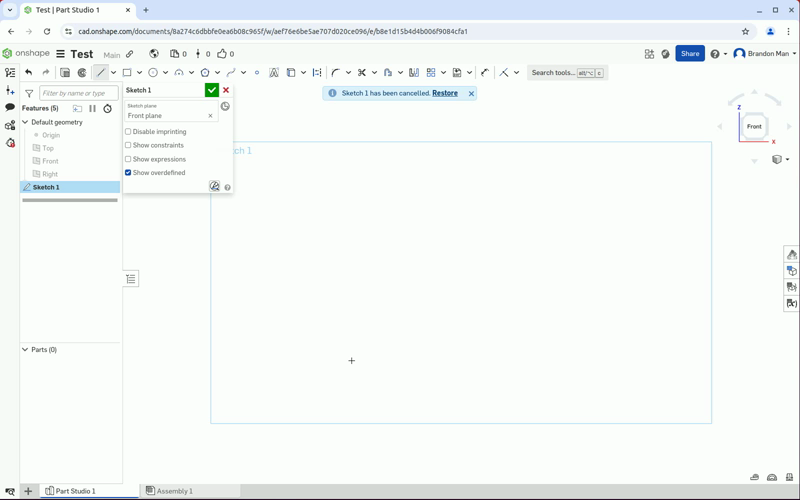
key_up(shift)
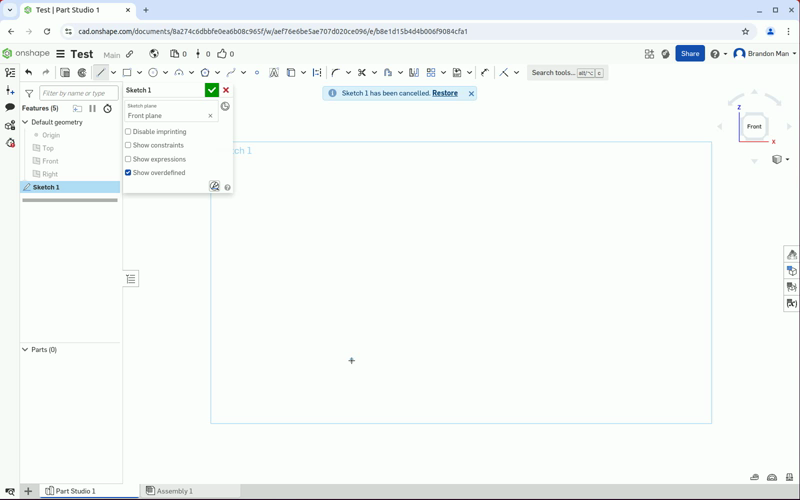
key_down(shift)
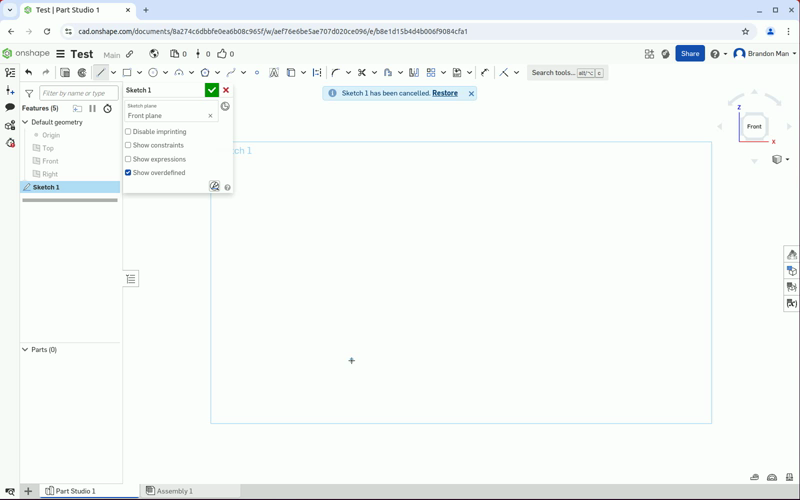
mouse_move(570, 360)
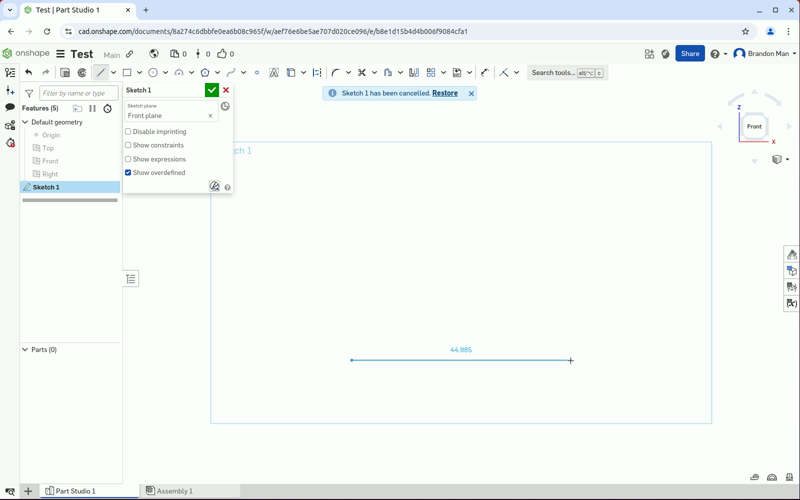
click(570, 360)
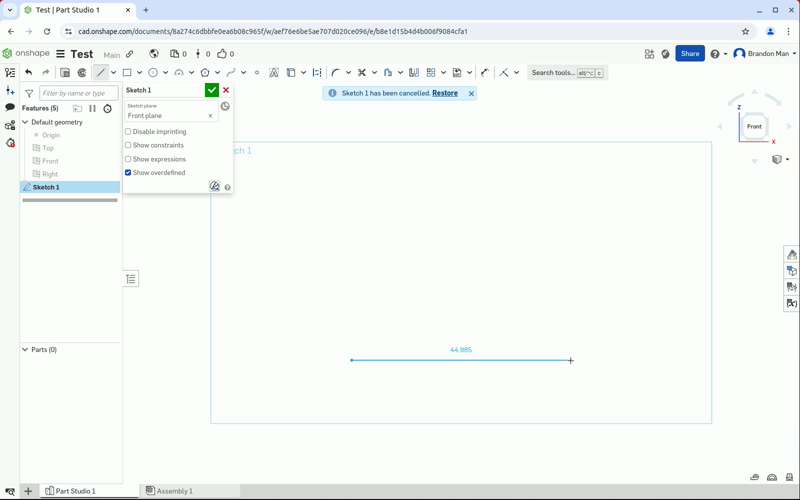
key_up(shift)
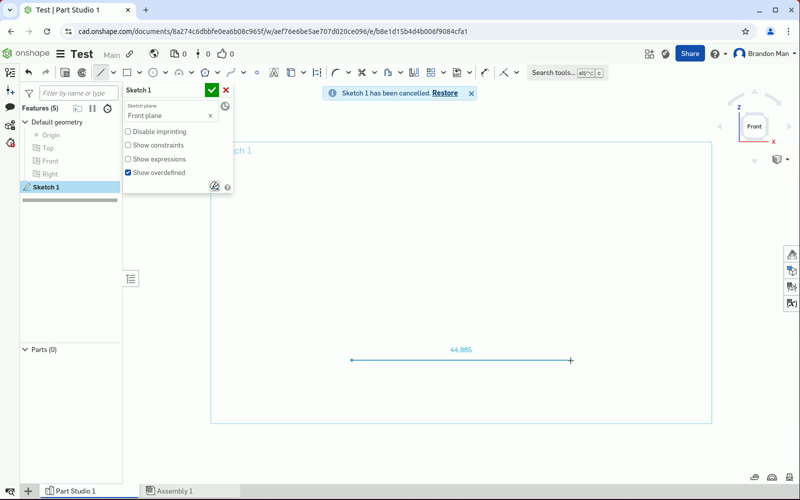
key_down(shift)
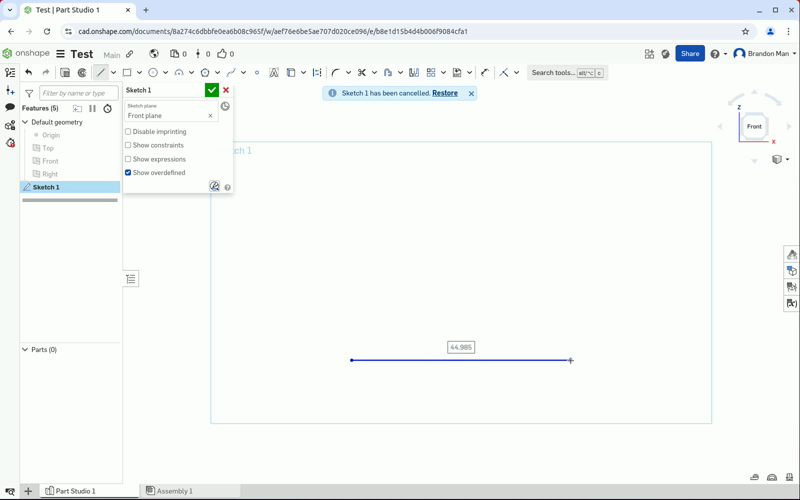
mouse_move(570, 201)
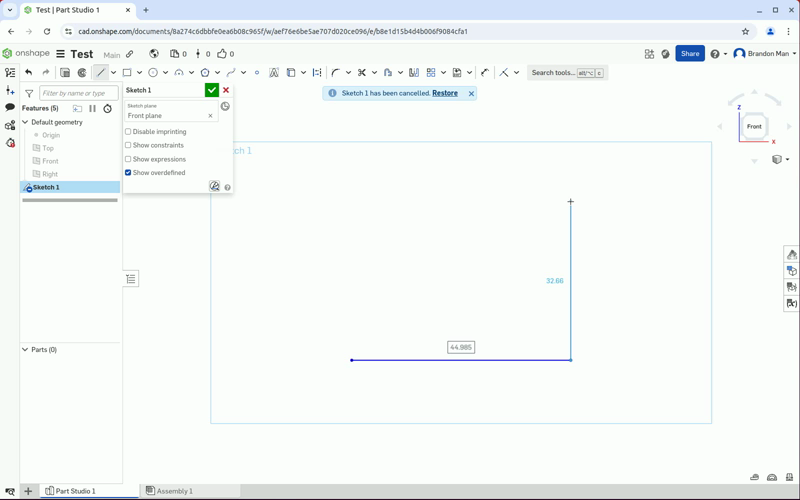
click(570, 201)
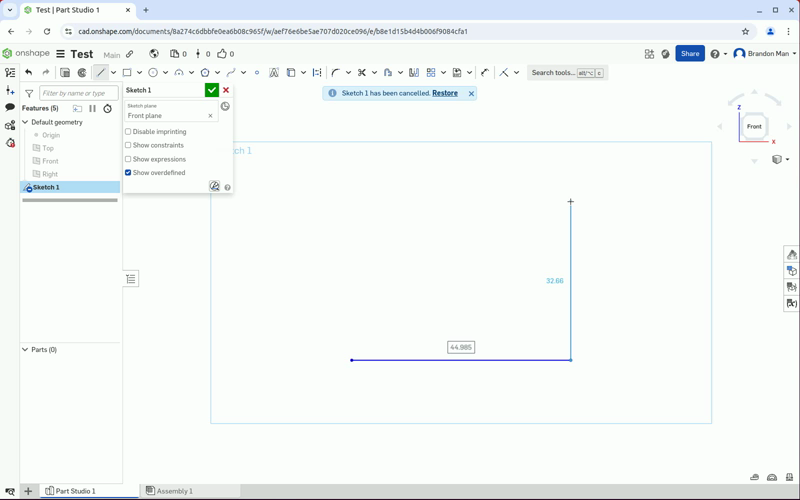
key_up(shift)
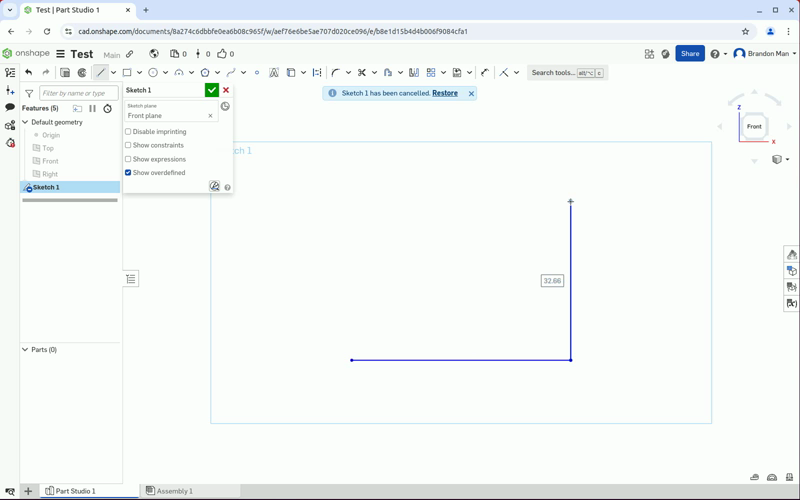
key_down(shift)
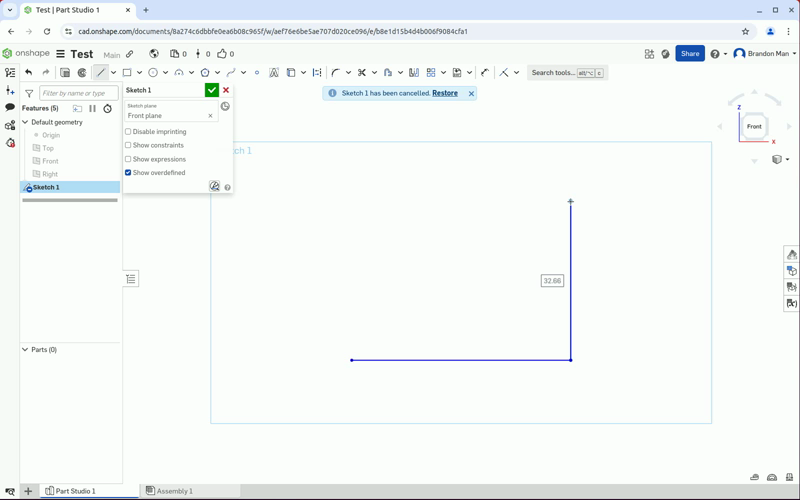
mouse_move(351, 201)
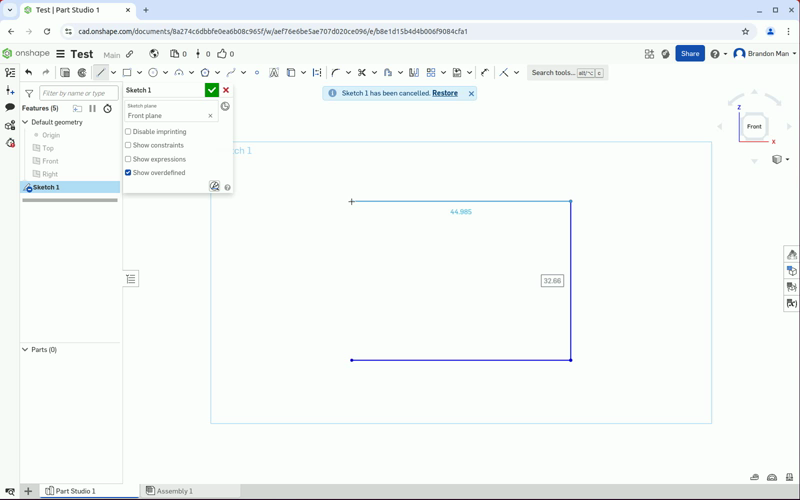
click(351, 201)
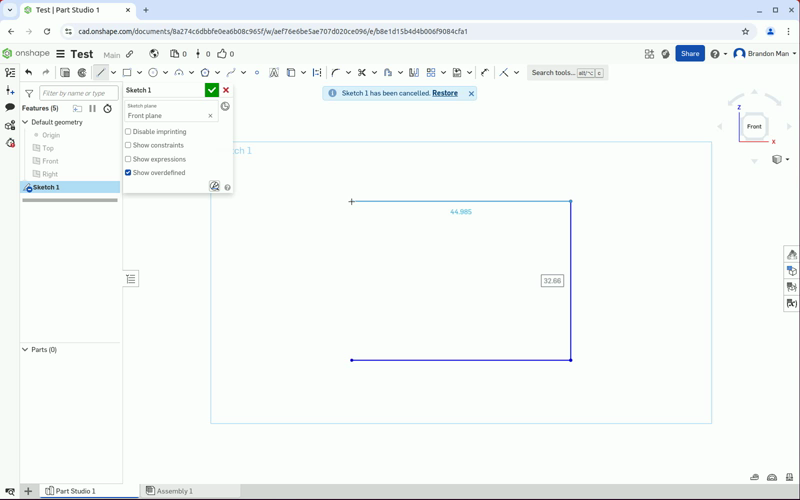
key_up(shift)
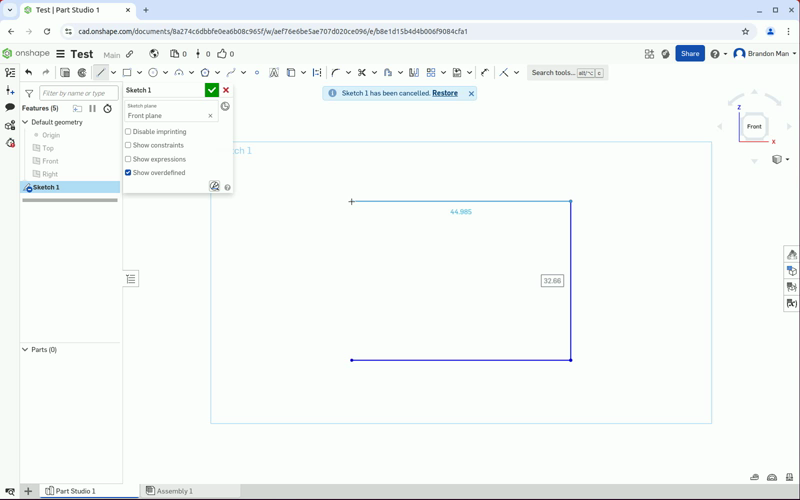
key_down(shift)
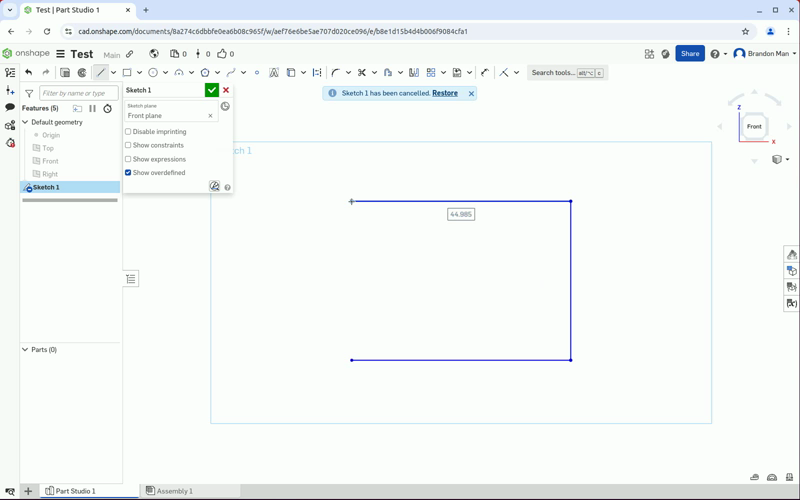
mouse_move(351, 360)
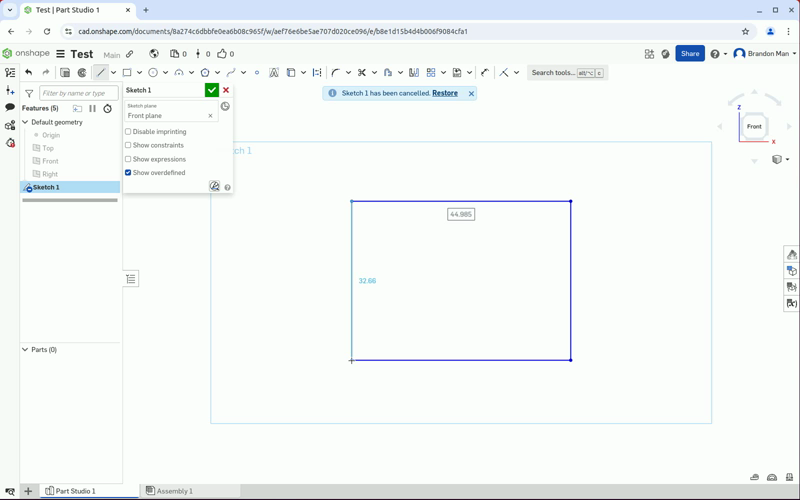
key_up(shift)
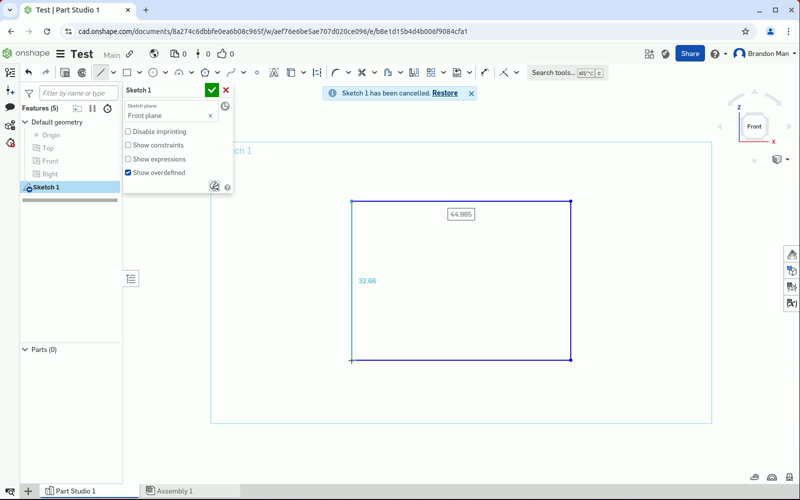
click(351, 360)
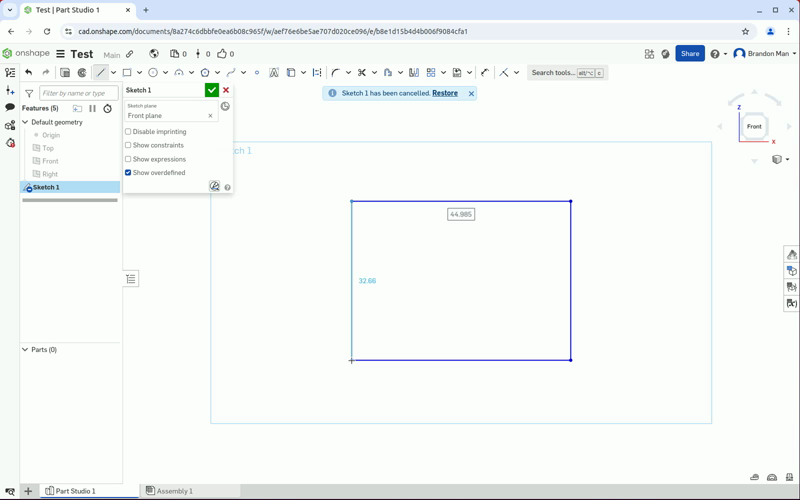
key(esc)
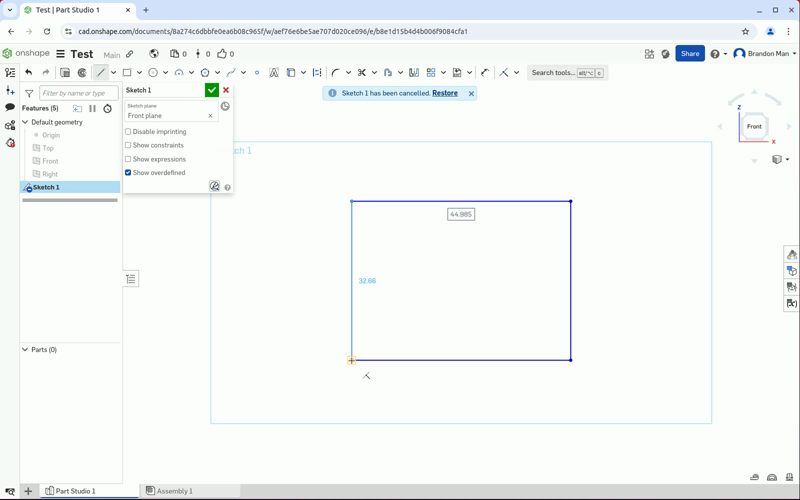
key(l)
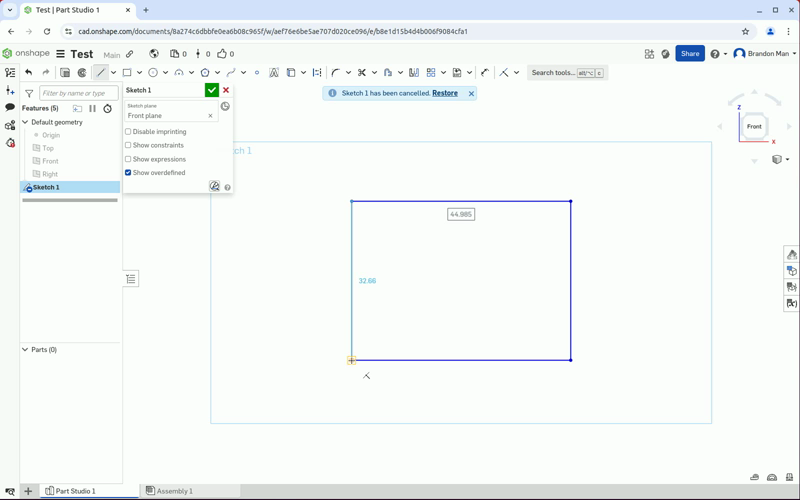
key_down(shift)
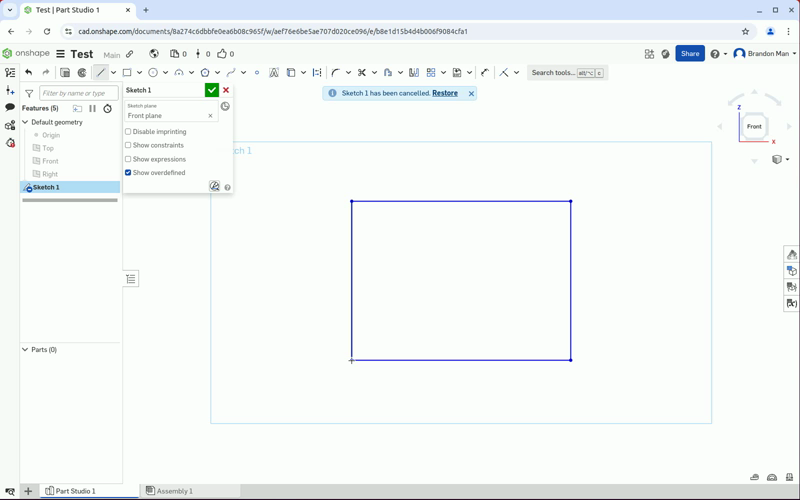
mouse_move(367, 346)
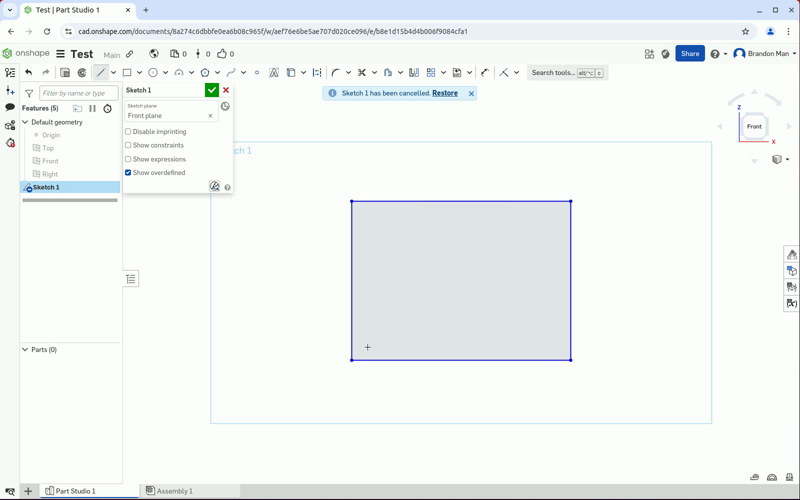
click(367, 346)
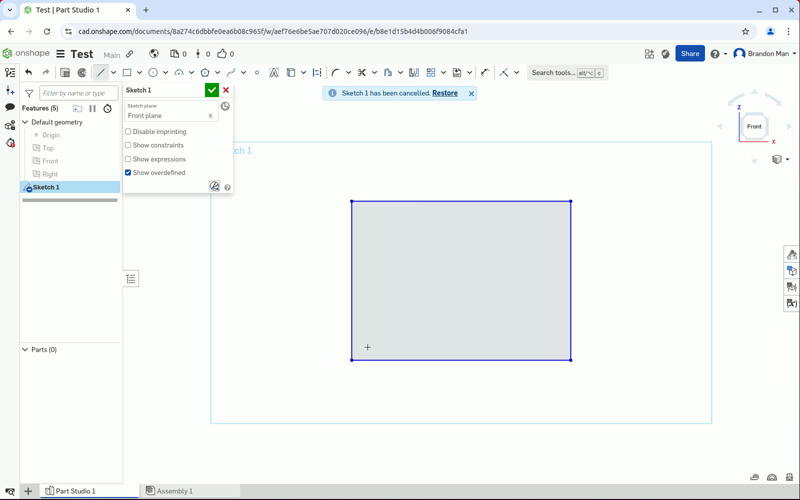
key_up(shift)
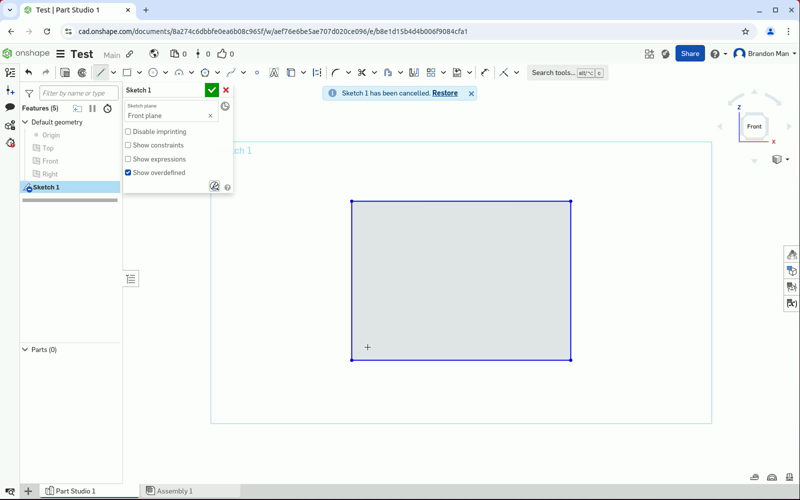
key_down(shift)
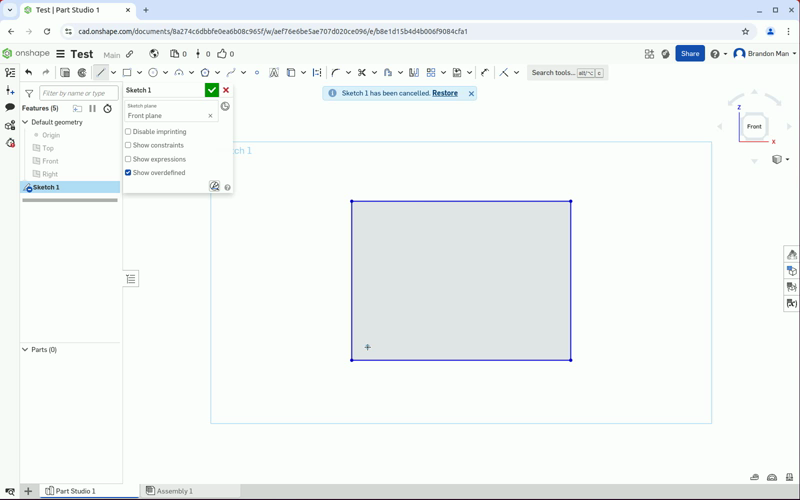
mouse_move(552, 346)
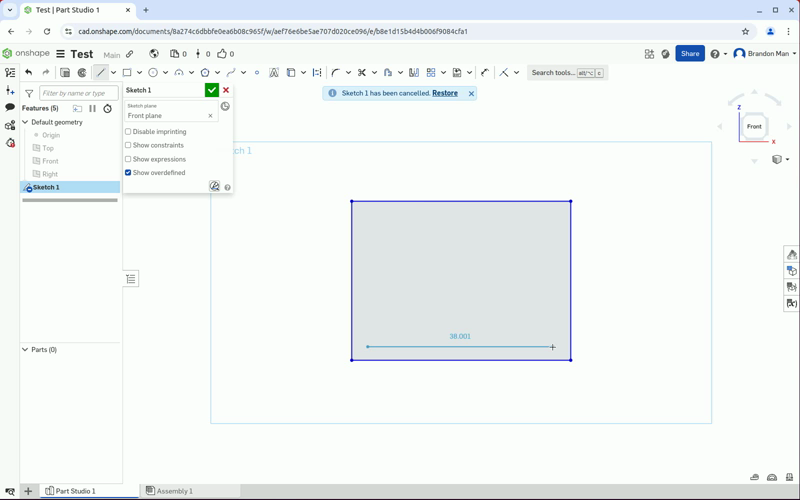
click(552, 346)
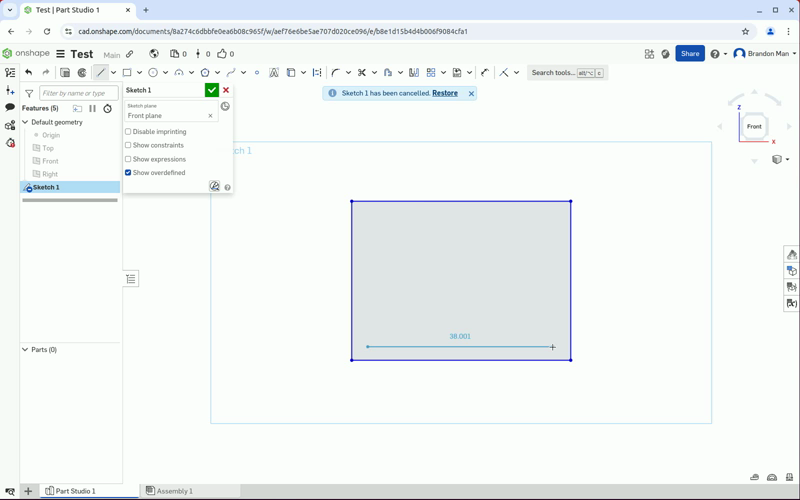
key_up(shift)
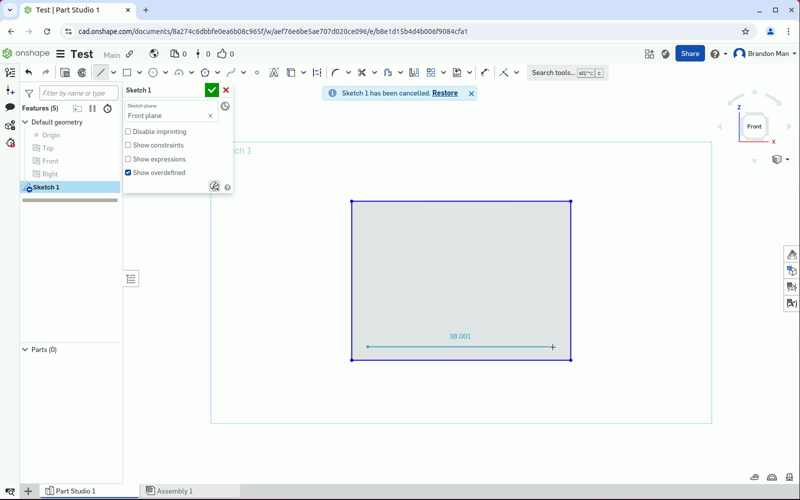
key_down(shift)
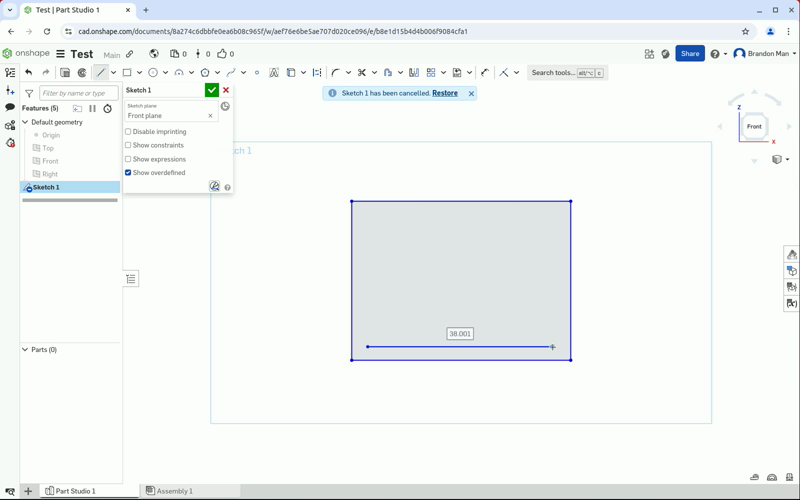
mouse_move(552, 217)
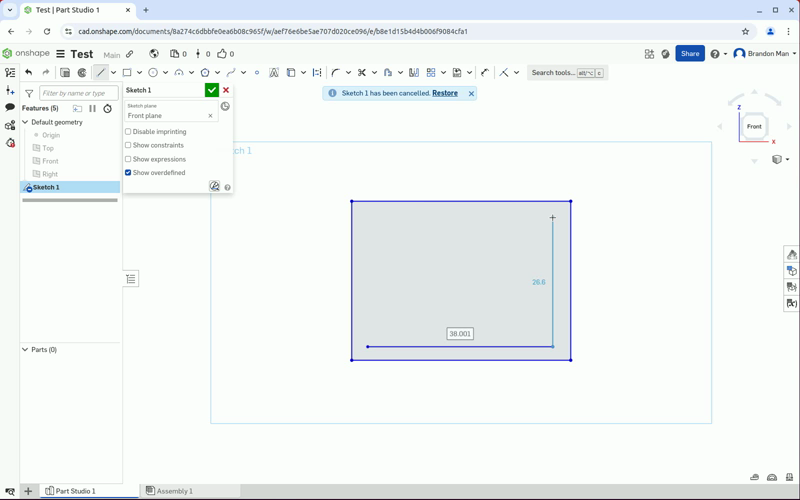
click(552, 217)
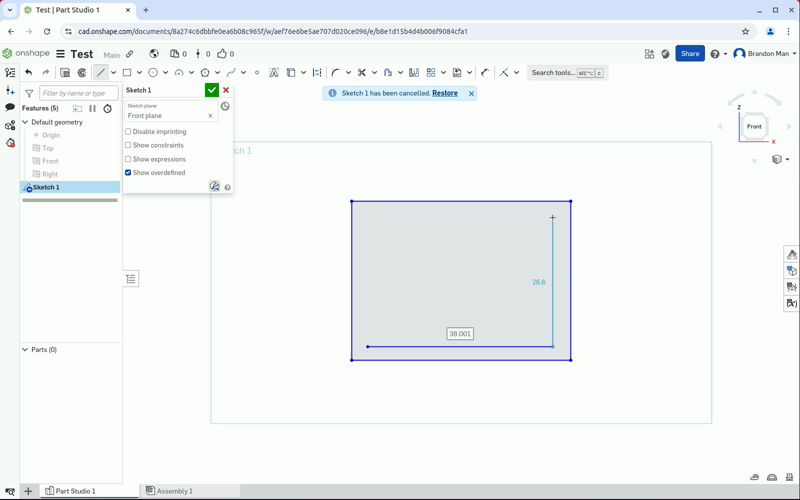
key_up(shift)
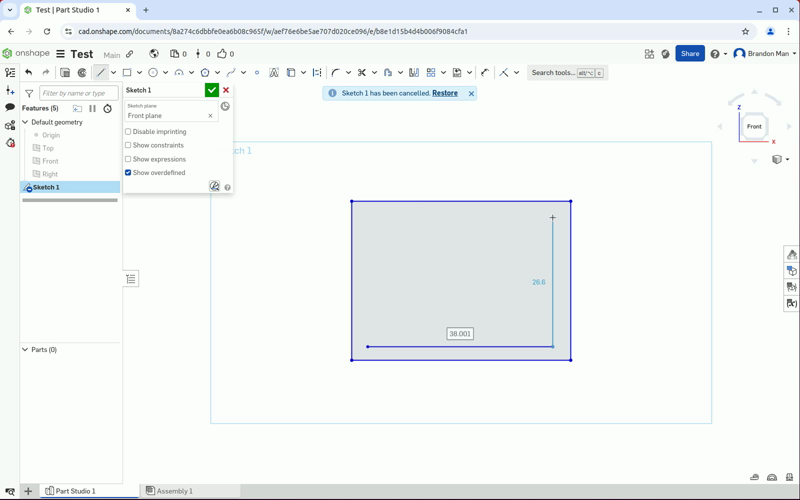
key_down(shift)
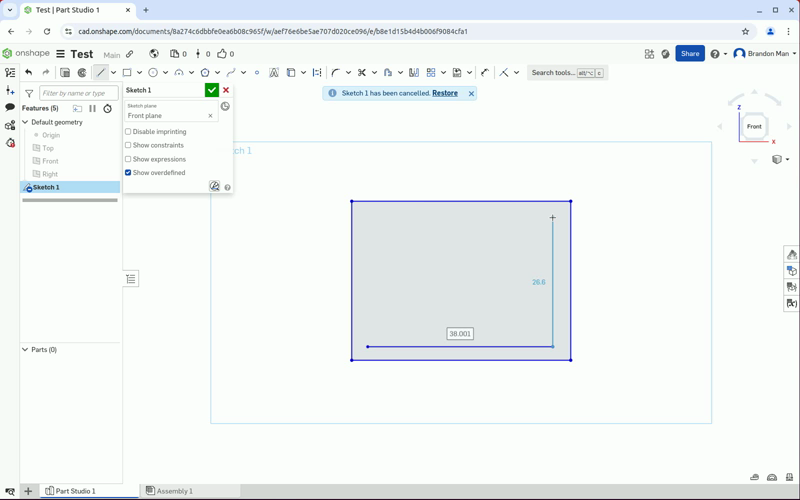
mouse_move(367, 217)
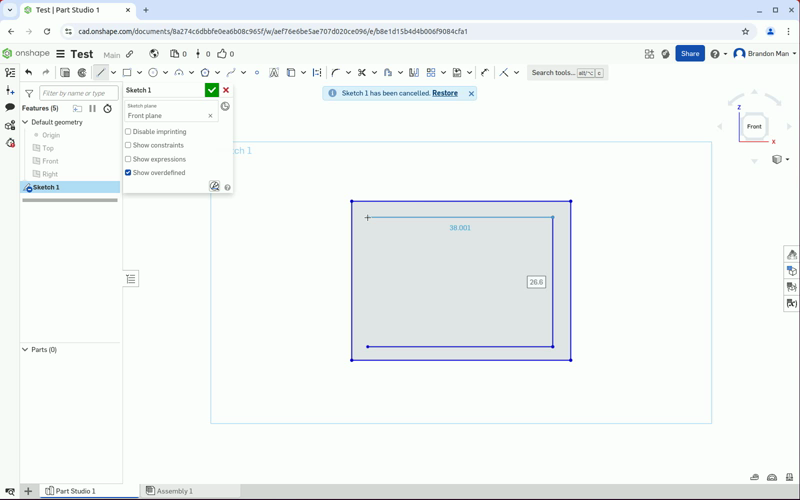
click(367, 217)
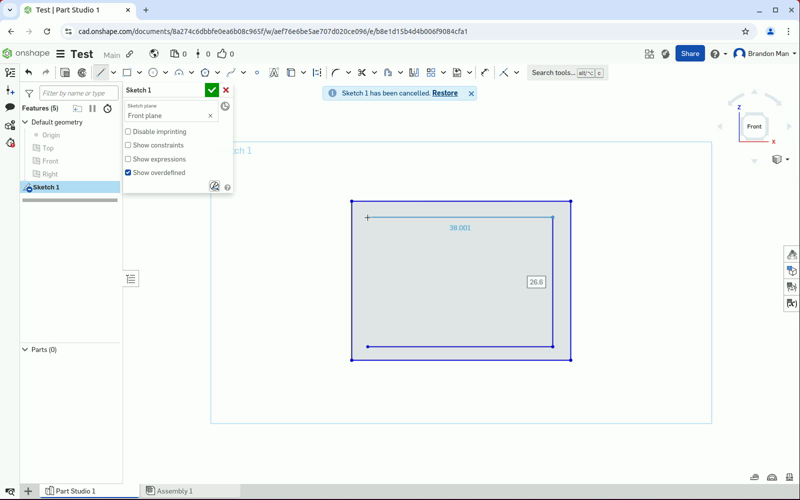
key_up(shift)
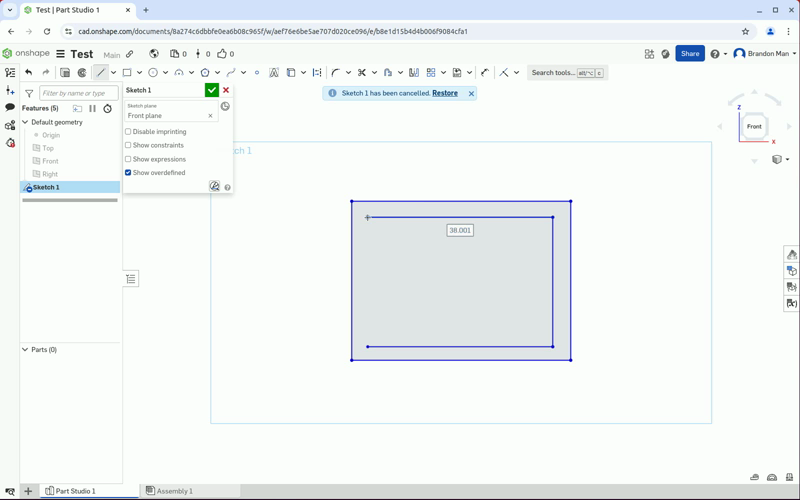
key_down(shift)
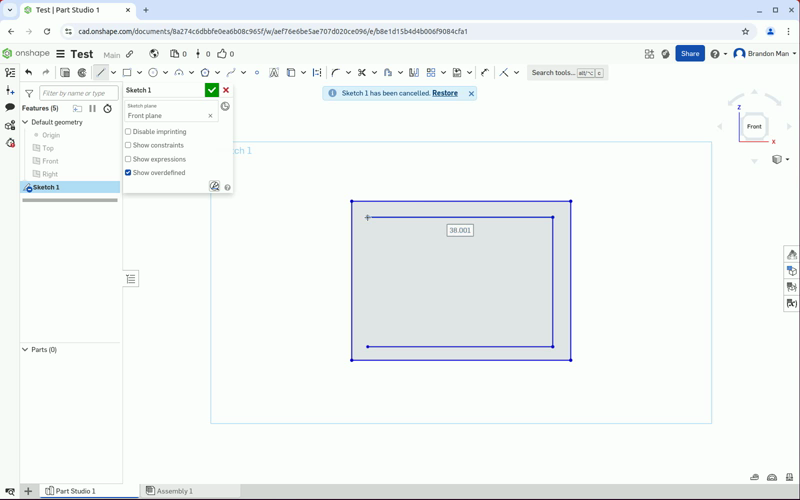
mouse_move(367, 346)
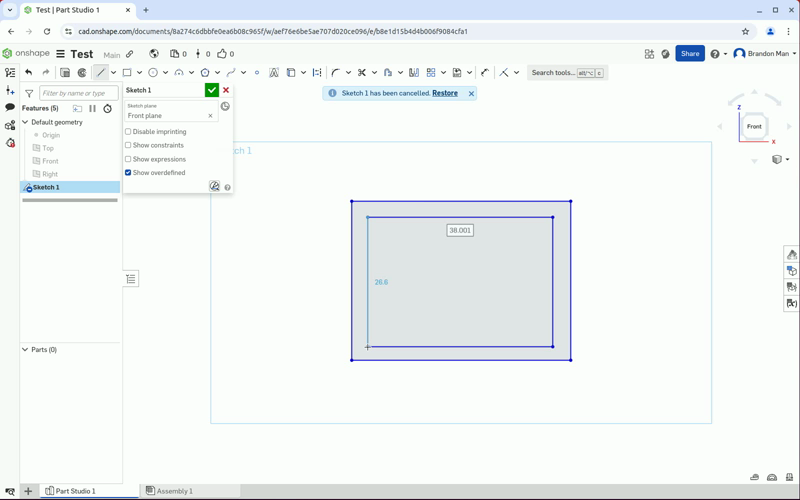
key_up(shift)
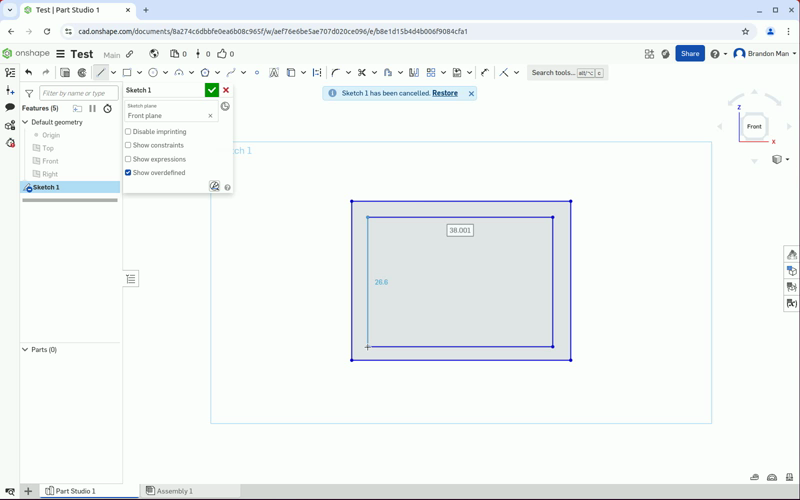
click(367, 346)
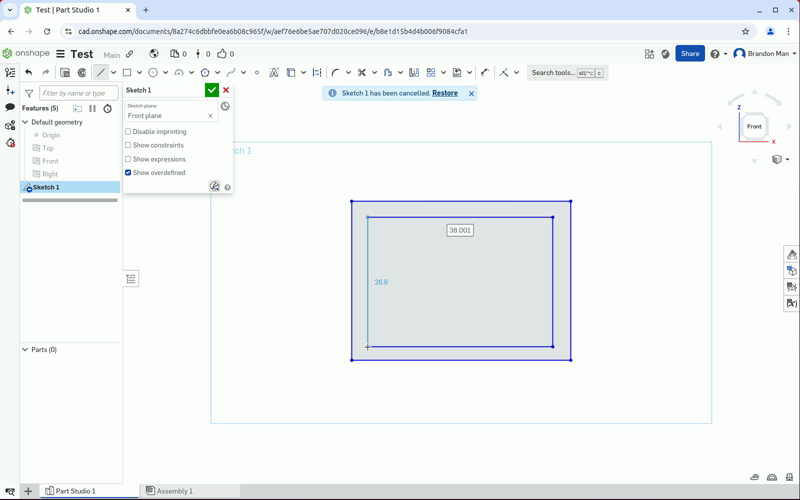
key(esc)
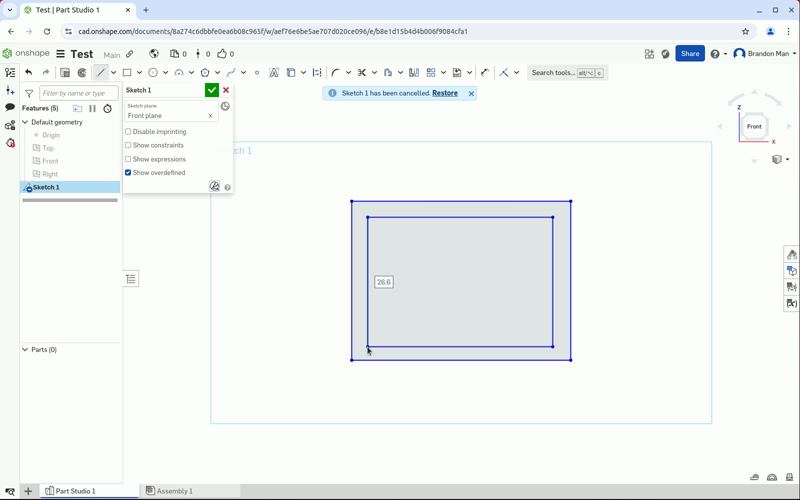
mouse_move(563, 249)
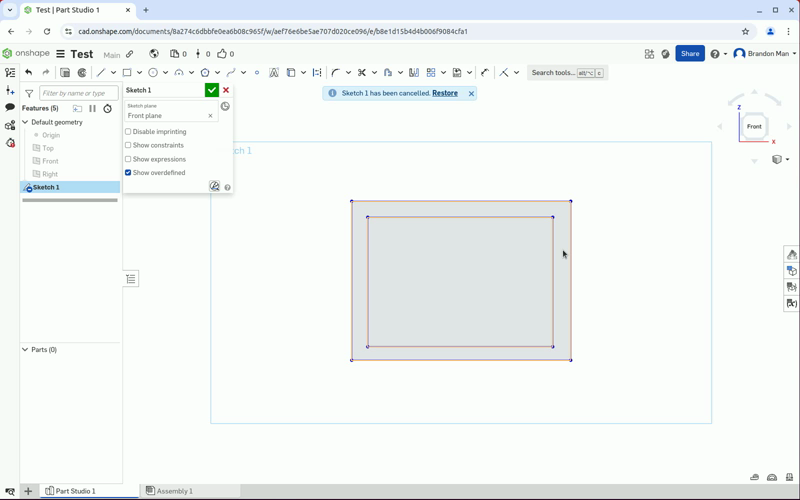
click(563, 249)
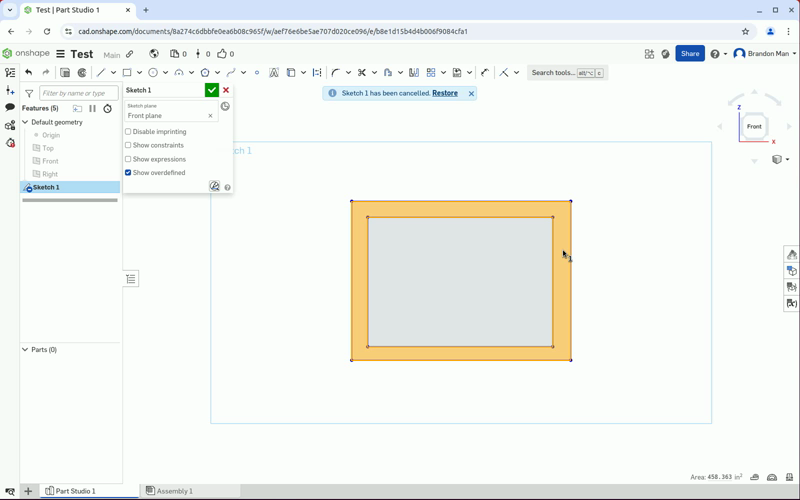
mouse_move(73, 352)
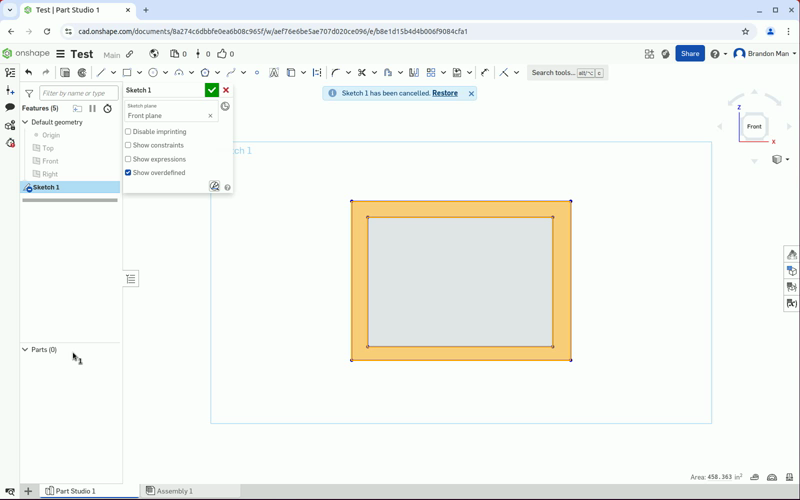
key(shift+y)
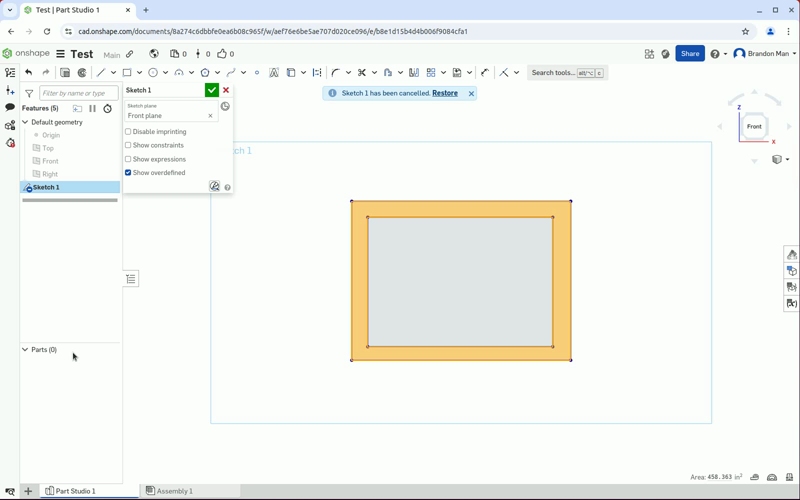
key(shift+e)
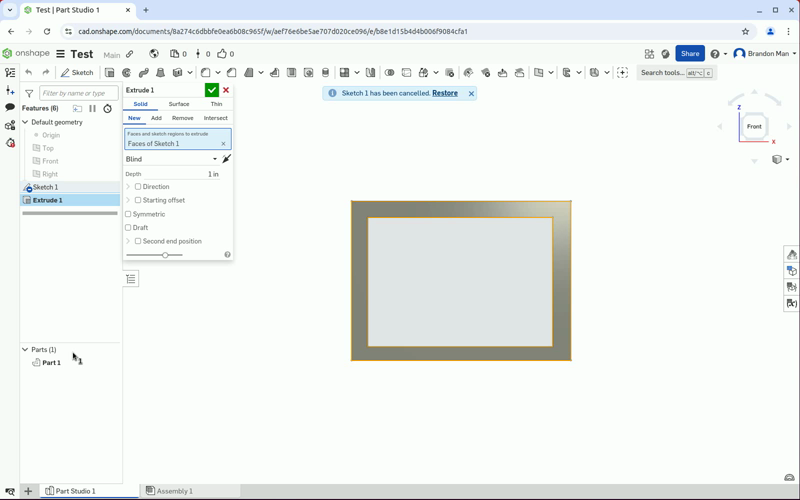
mouse_move(143, 106)
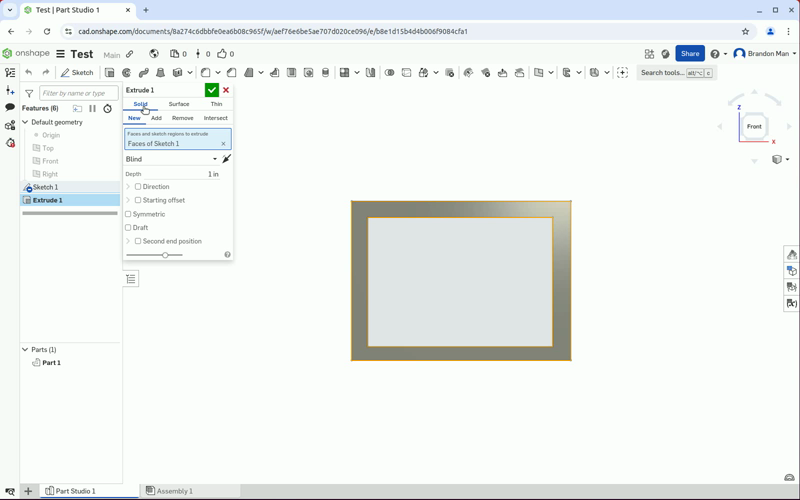
click(143, 106)
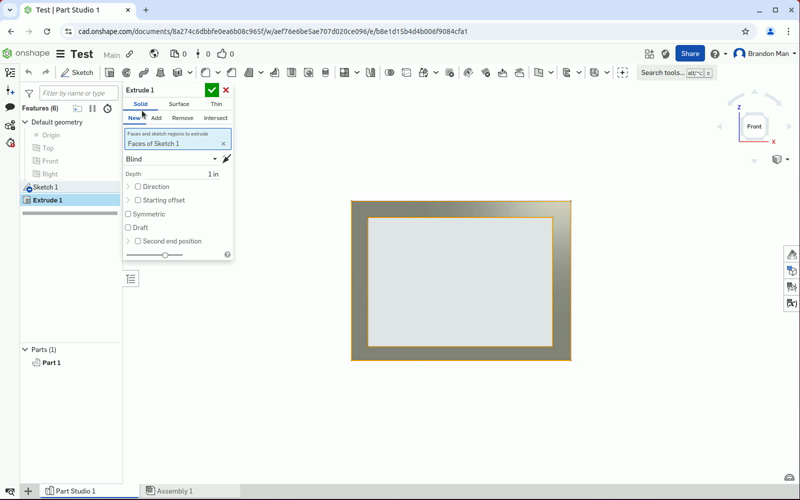
mouse_move(137, 120)
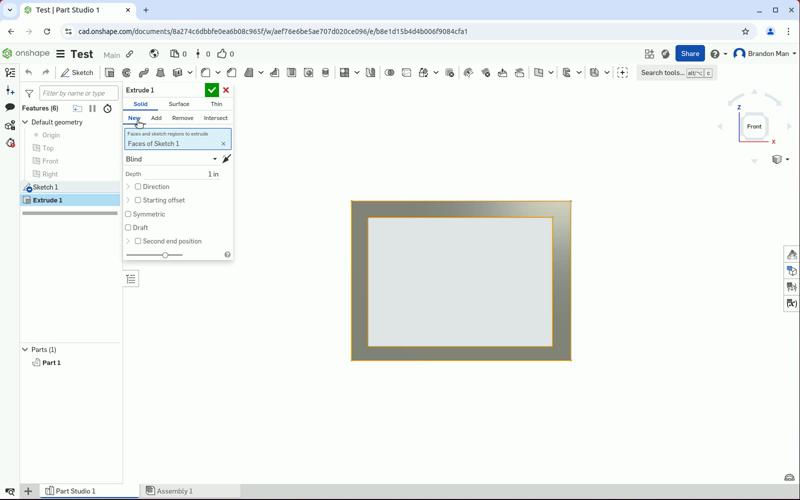
click(137, 120)
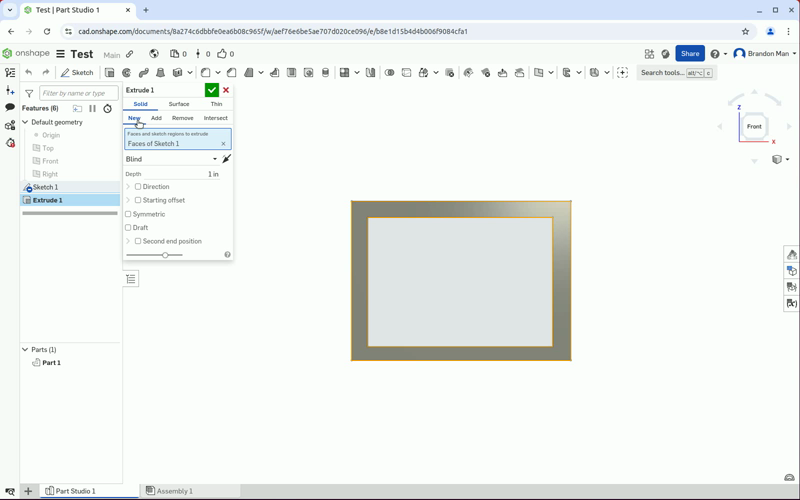
key(tab, 4)
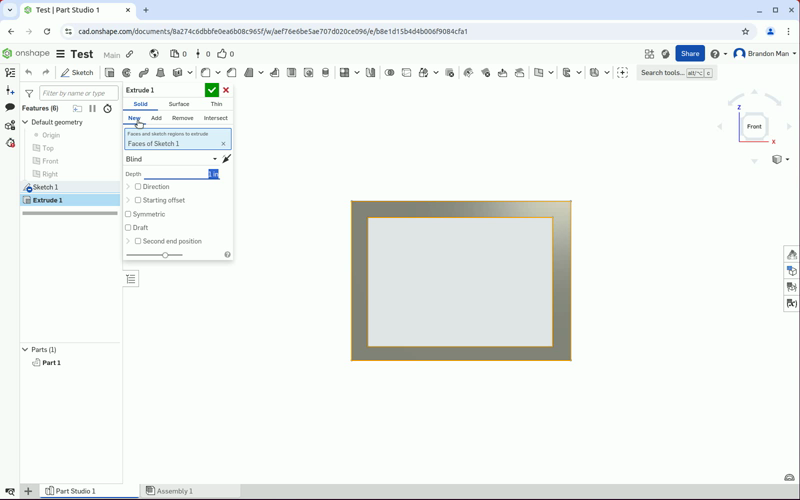
text(10.832)
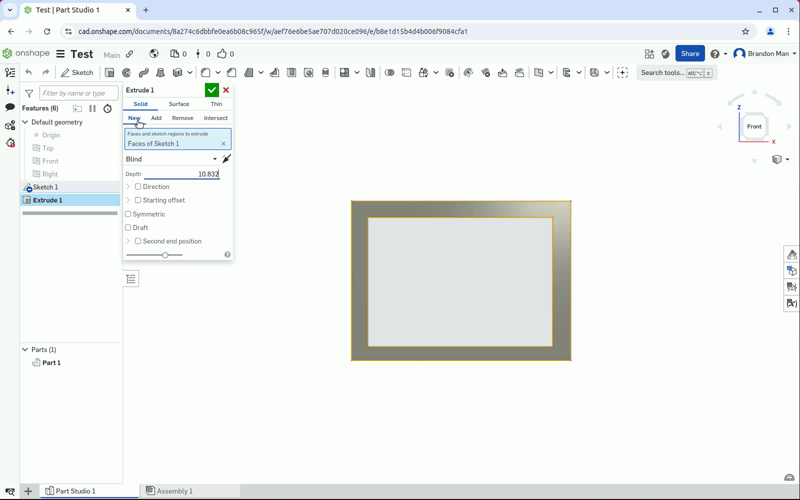
key(enter)
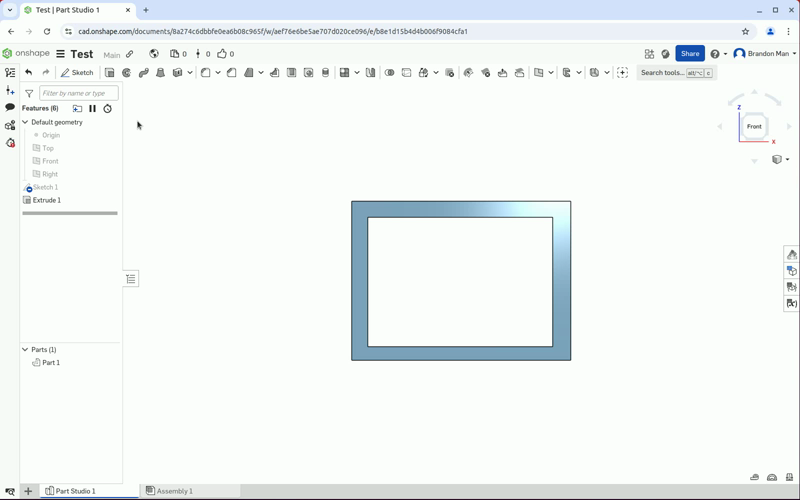
key(shift+h)
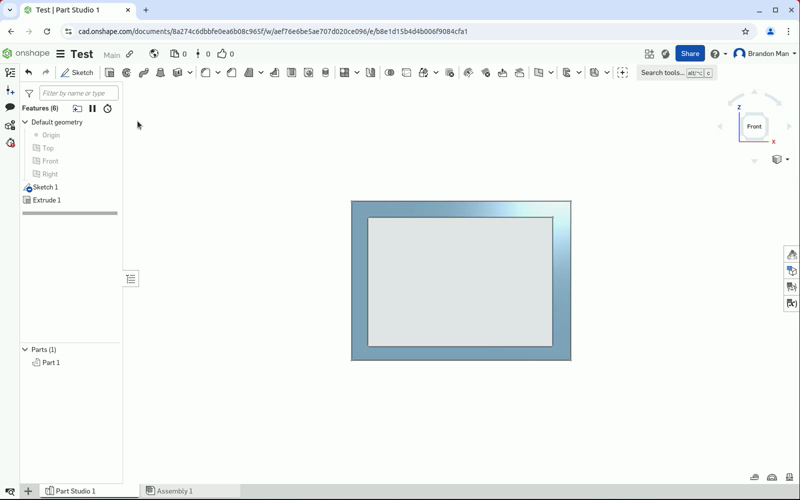
key(shift+h)
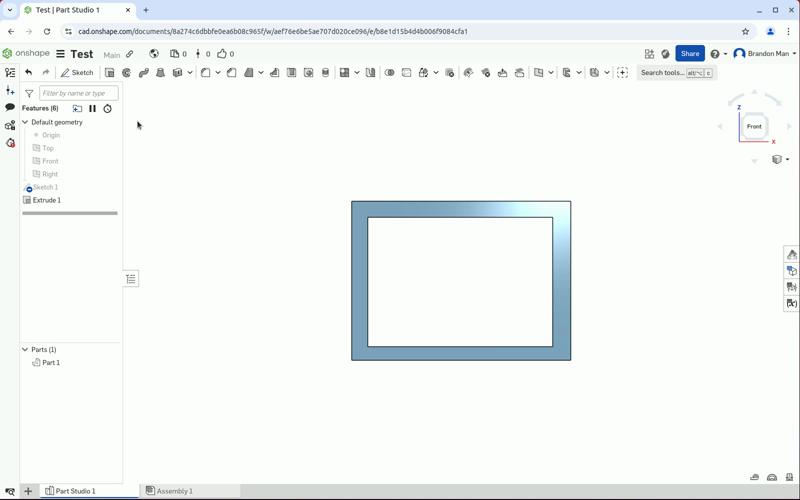
mouse_move(73, 189)
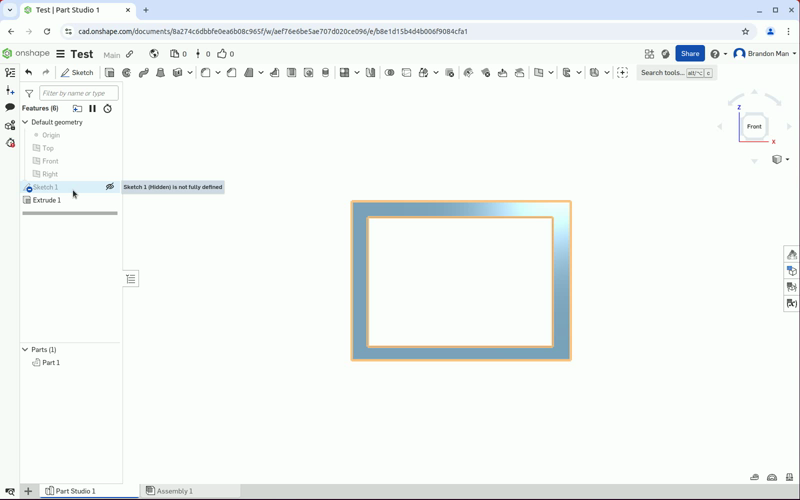
click(73, 189)
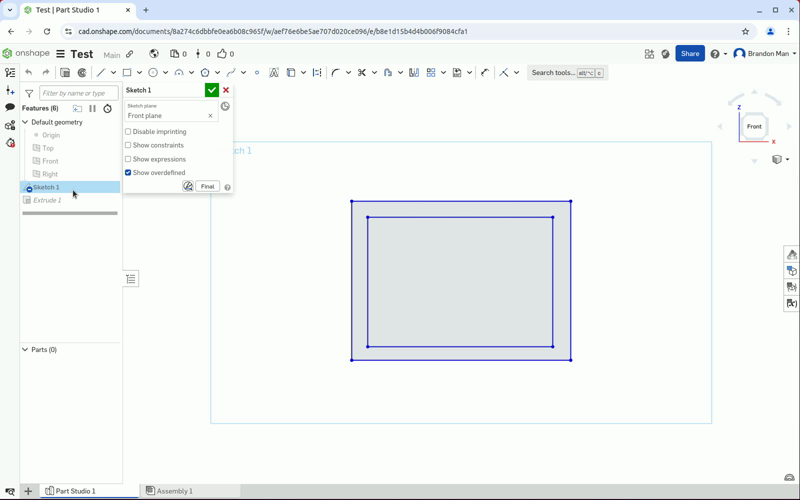
mouse_move(229, 92)
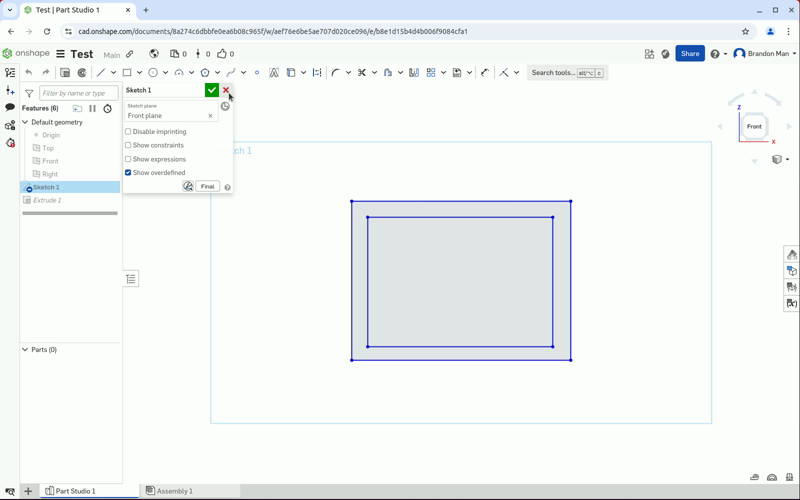
click(229, 92)
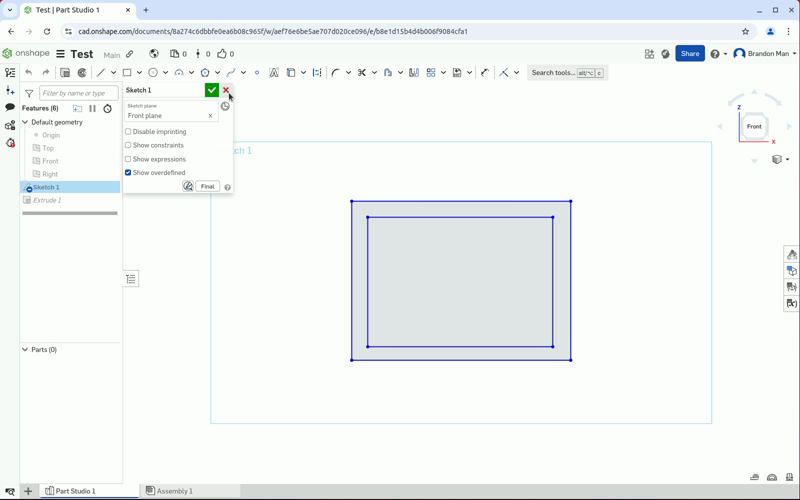
key(shift+s)
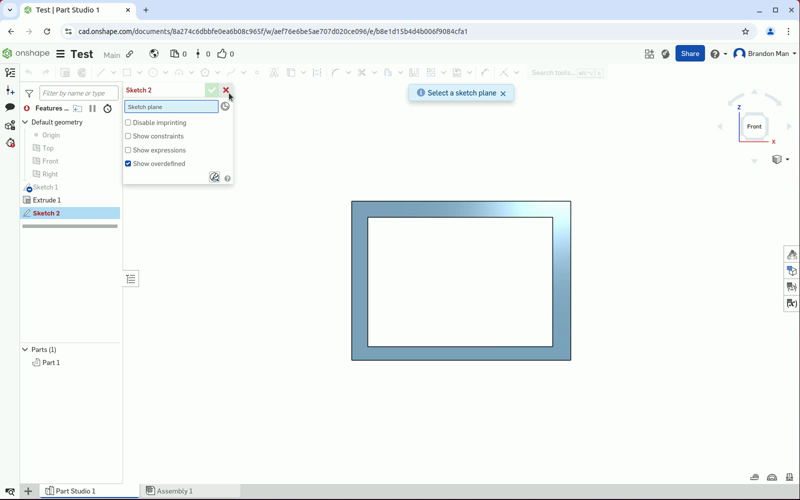
mouse_move(73, 163)
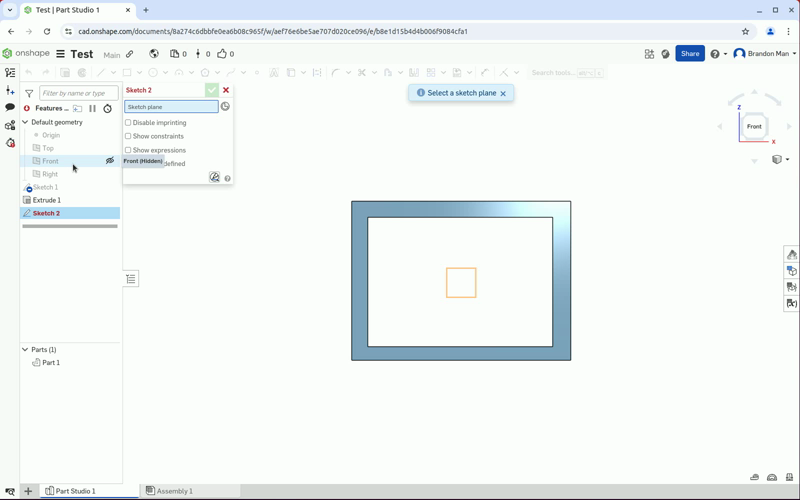
click(73, 163)
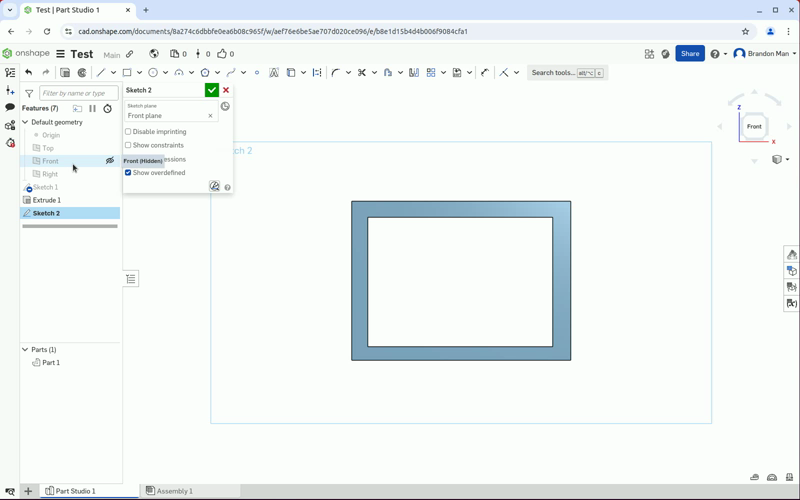
mouse_move(73, 352)
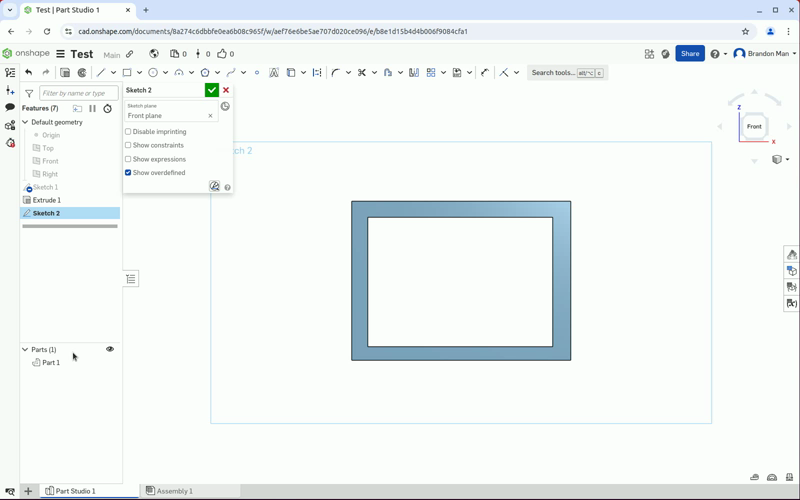
key(y)
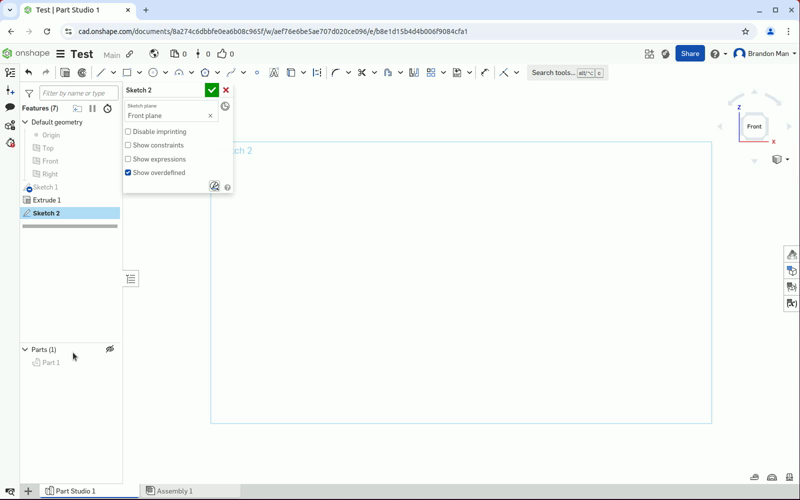
key(l)
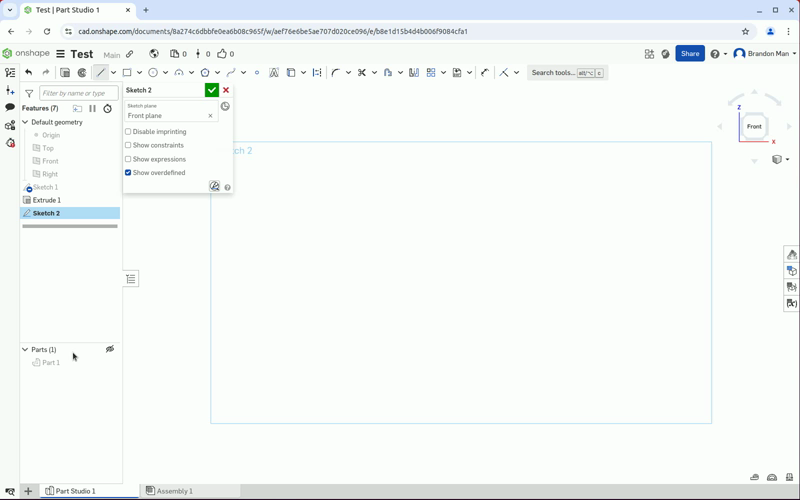
key_down(shift)
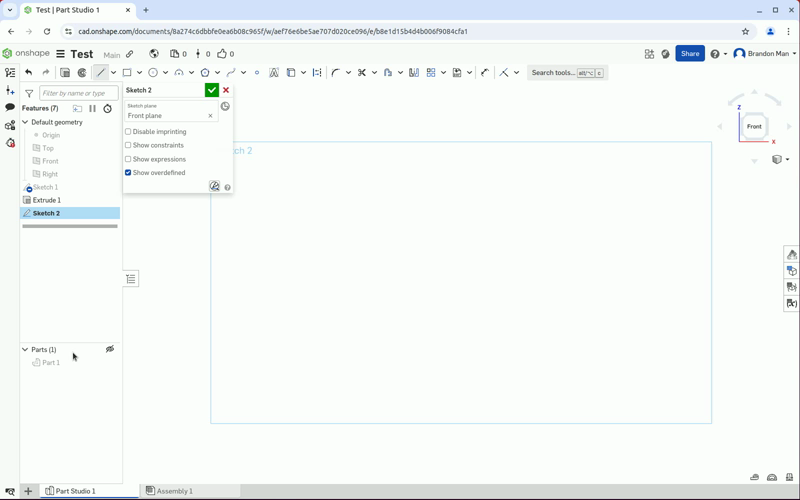
mouse_move(352, 360)
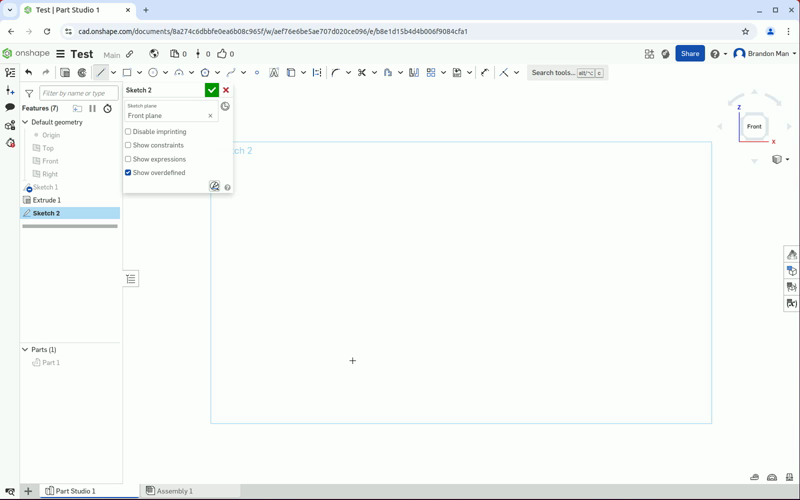
click(352, 360)
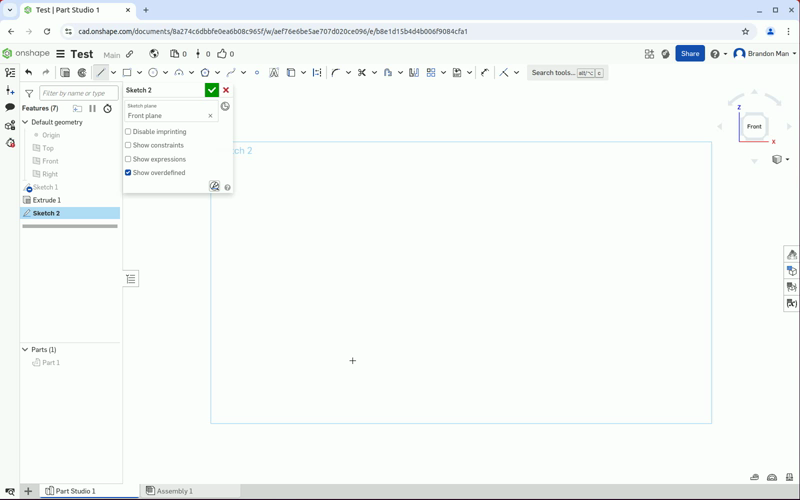
key_up(shift)
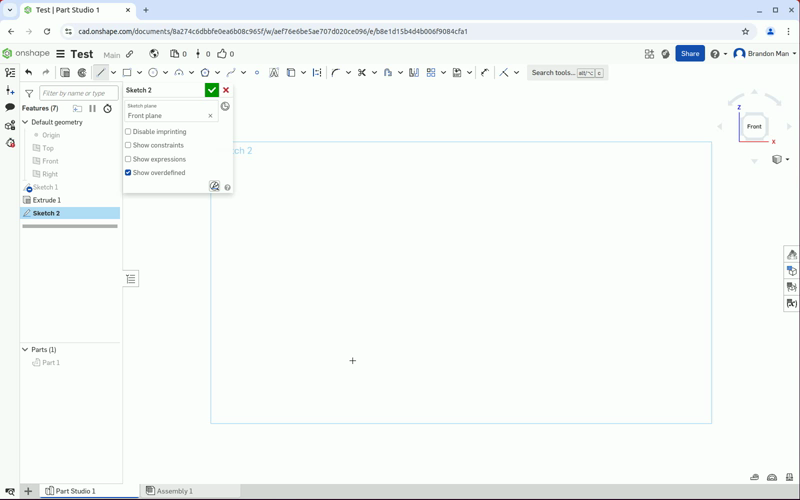
key_down(shift)
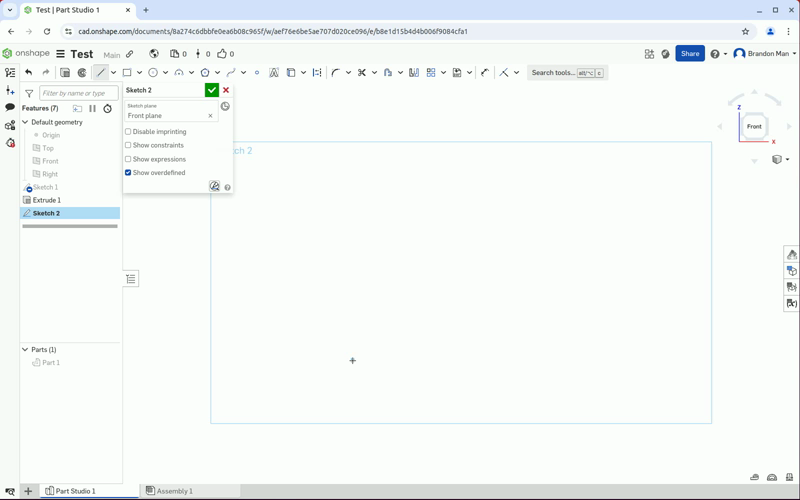
mouse_move(572, 360)
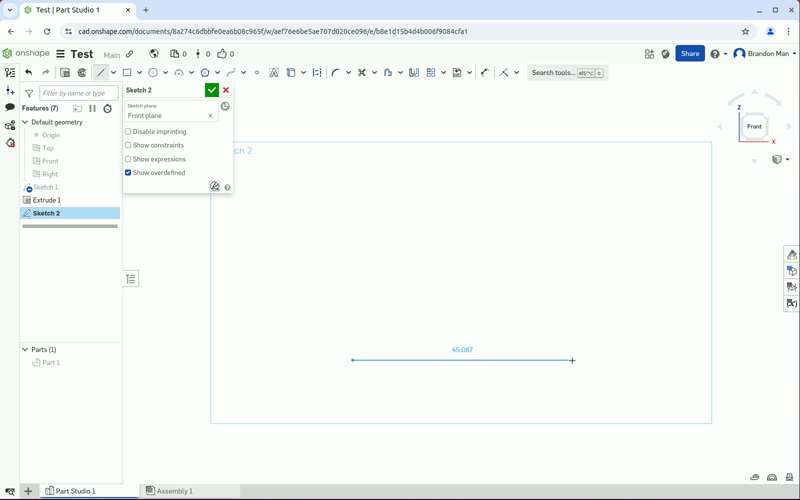
click(572, 360)
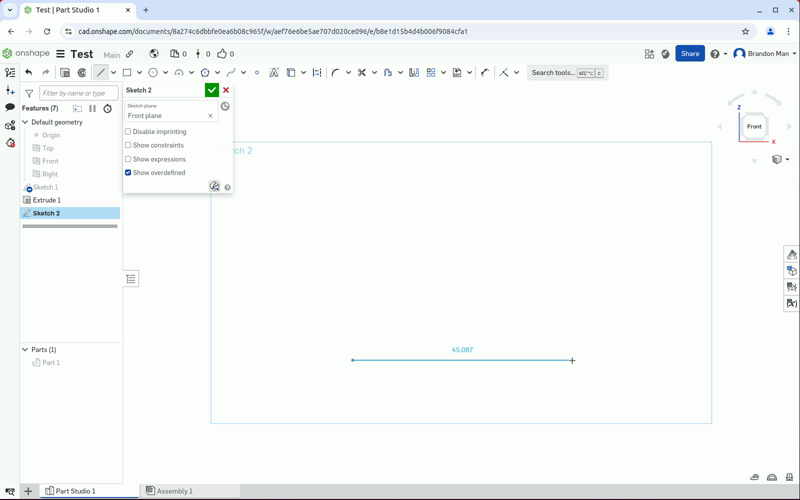
key_up(shift)
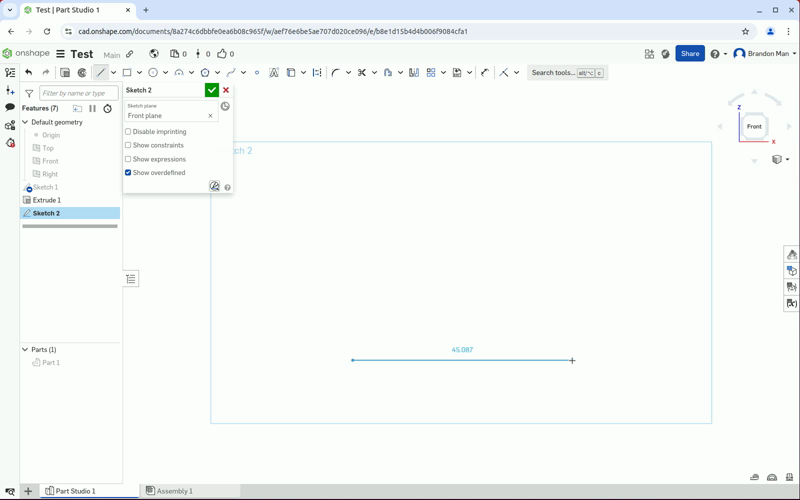
key_down(shift)
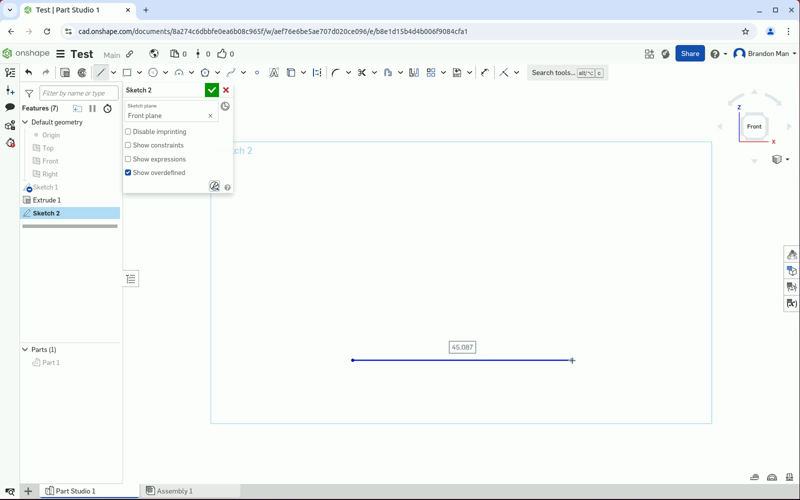
mouse_move(572, 201)
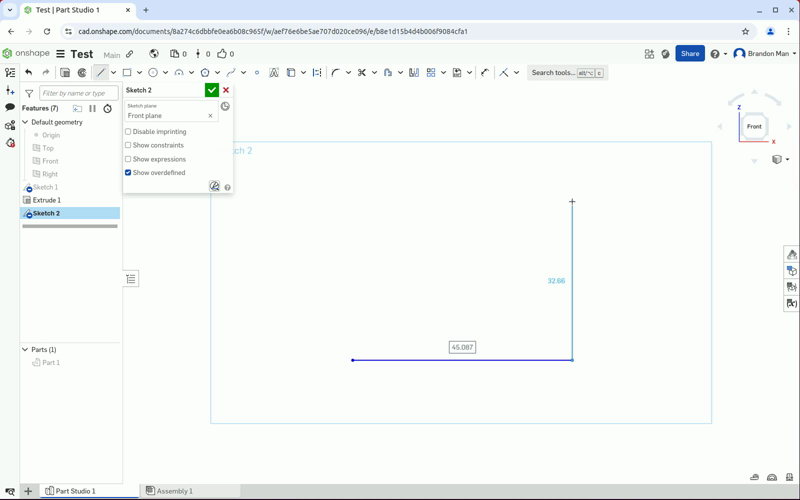
click(572, 201)
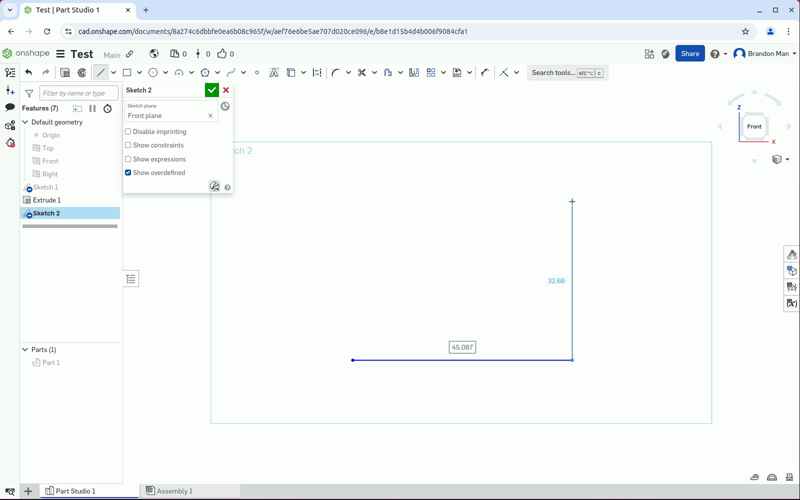
key_up(shift)
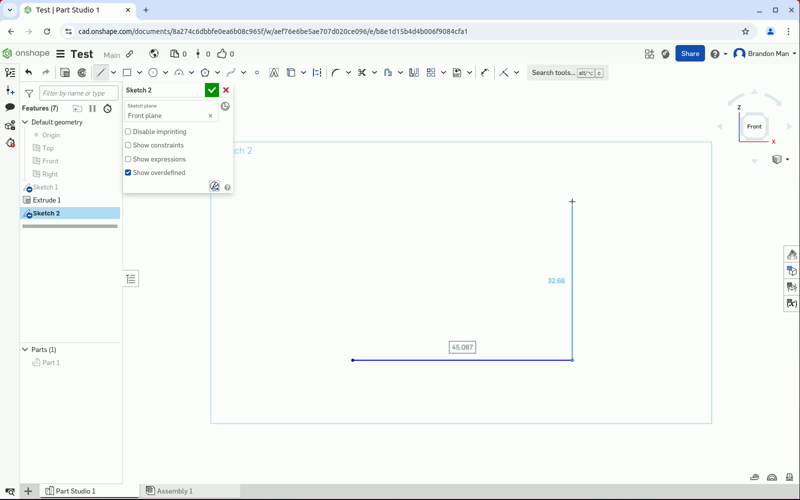
key_down(shift)
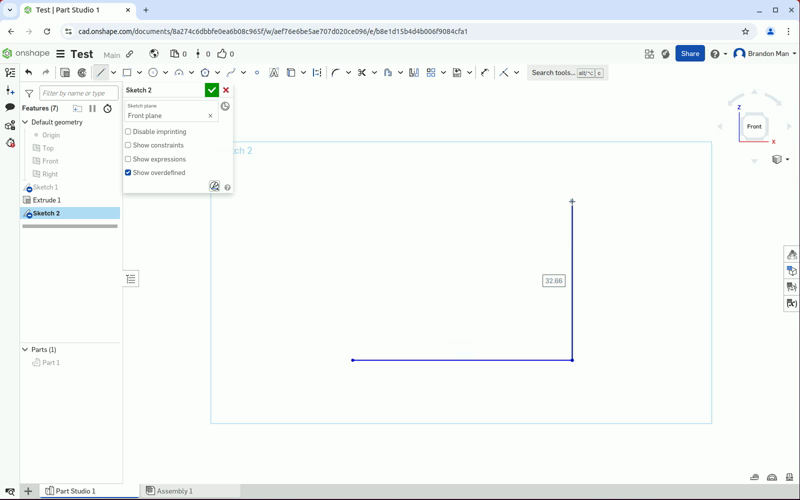
mouse_move(353, 201)
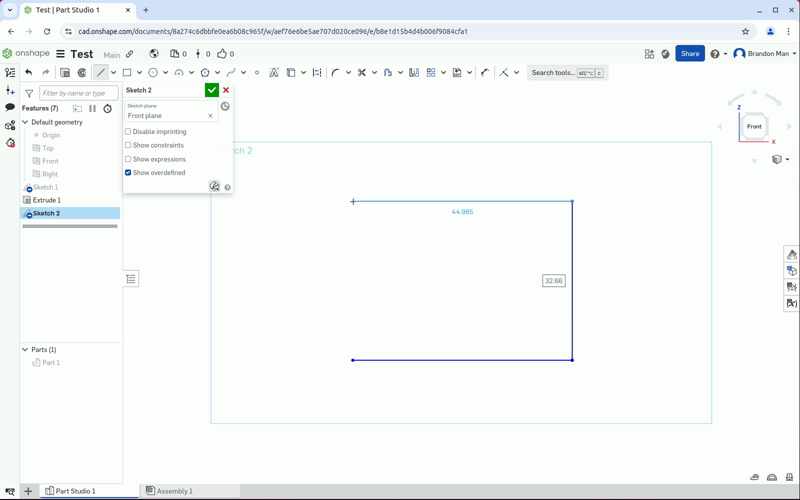
click(353, 201)
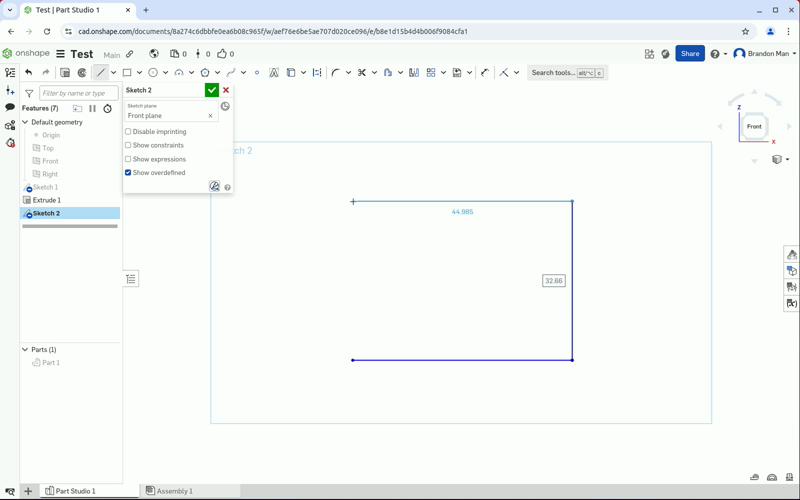
key_up(shift)
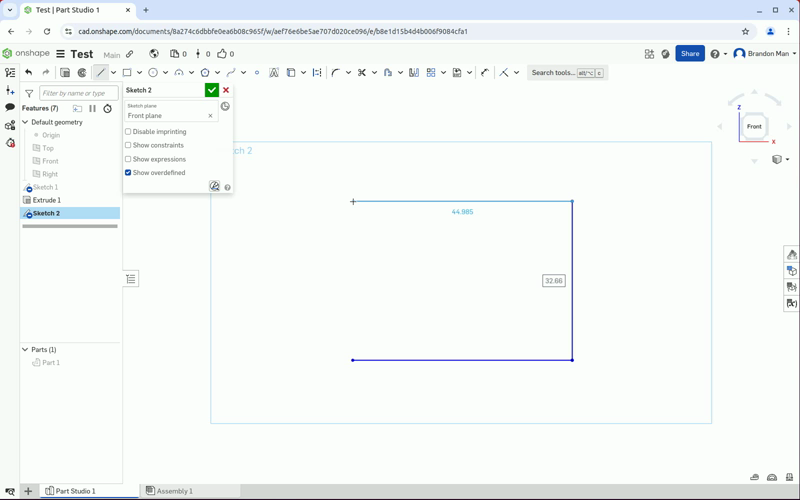
key_down(shift)
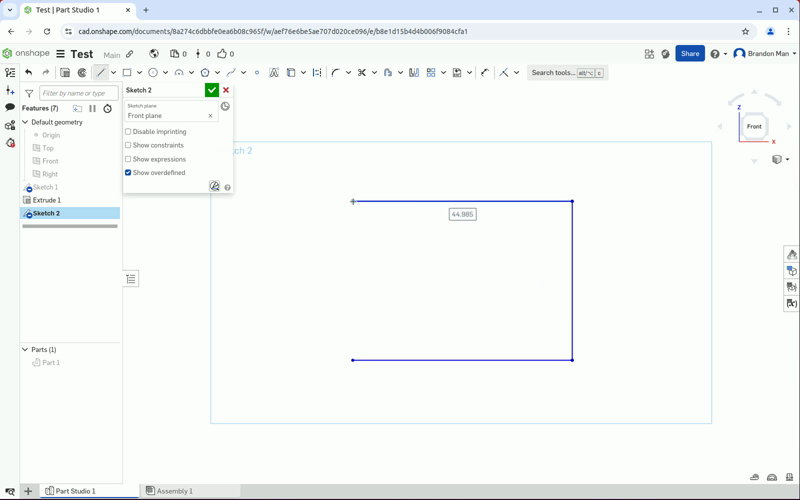
mouse_move(352, 360)
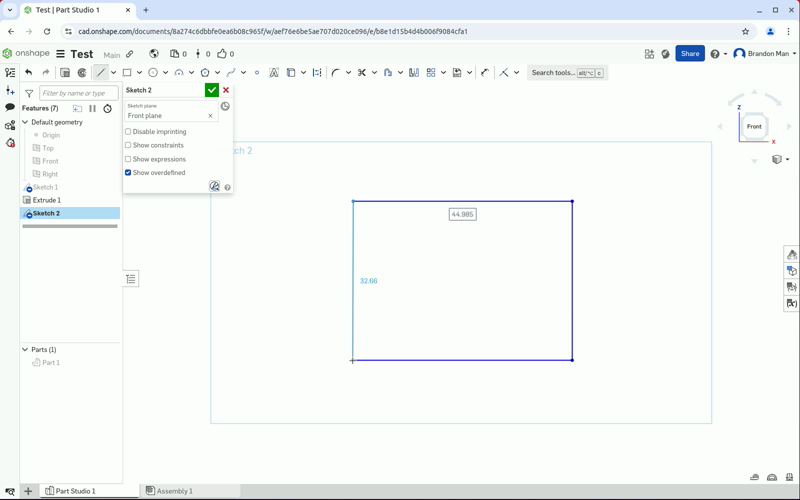
key_up(shift)
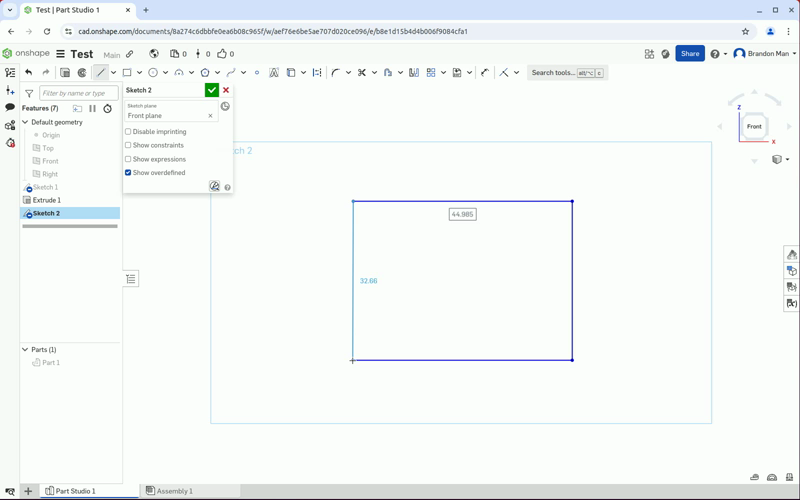
click(352, 360)
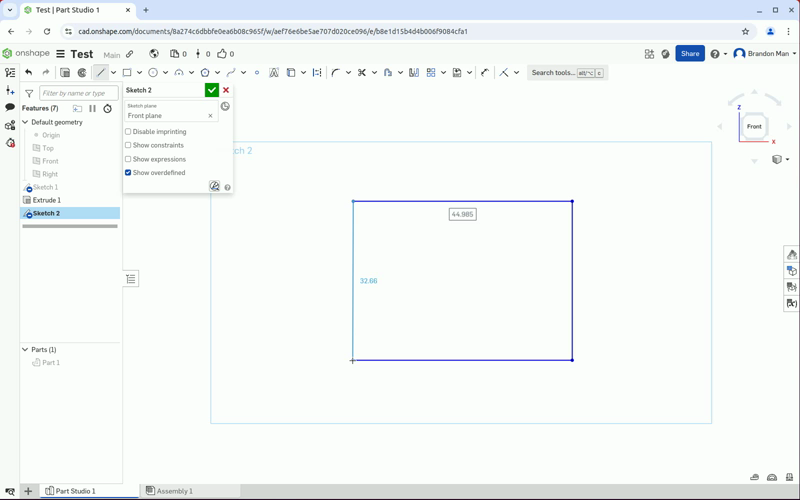
key(esc)
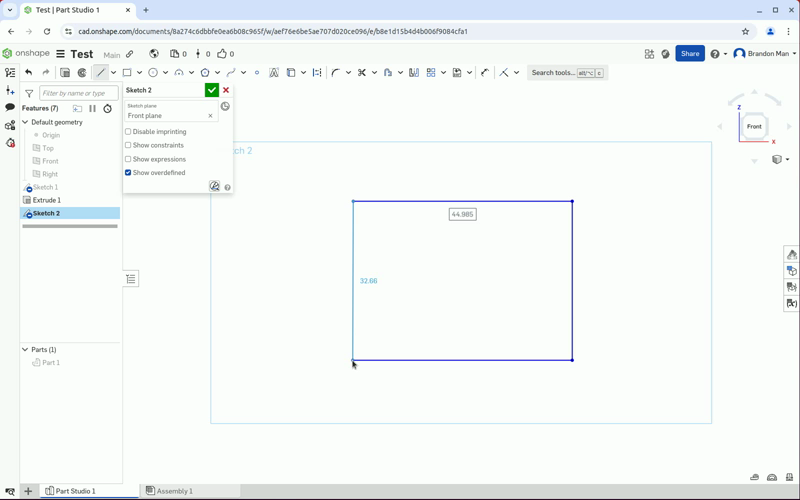
mouse_move(449, 287)
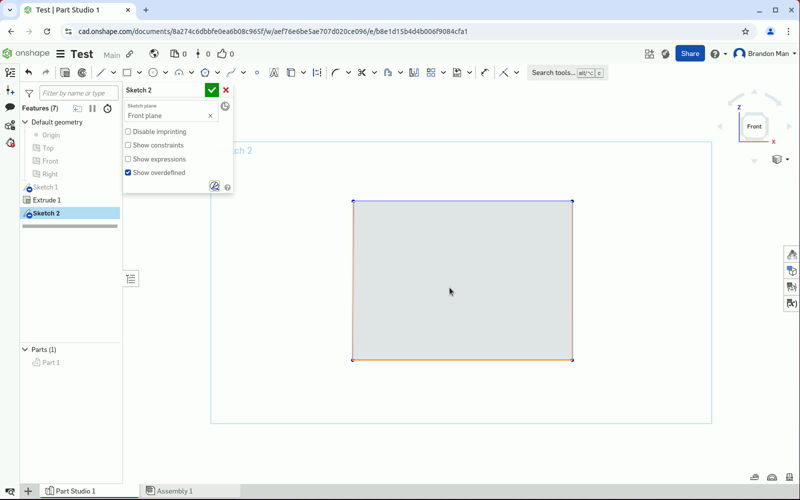
click(449, 287)
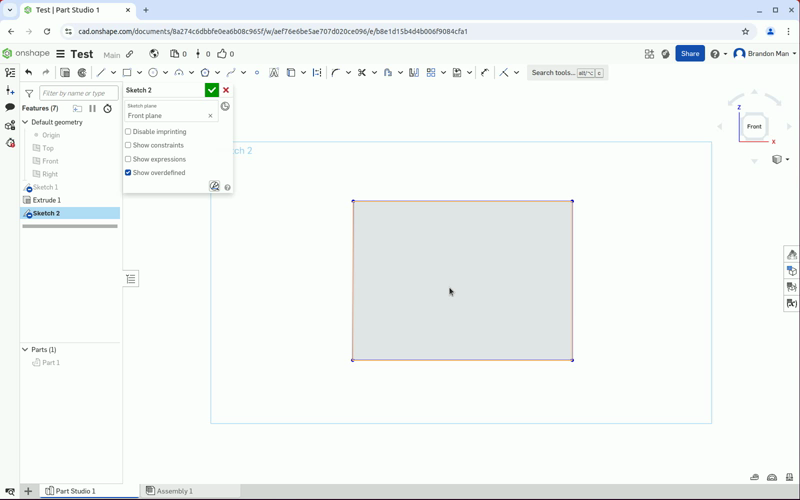
mouse_move(73, 352)
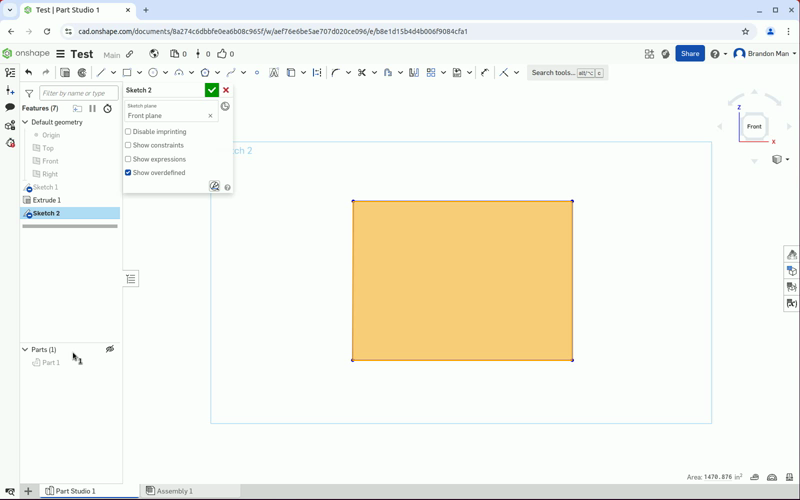
key(shift+y)
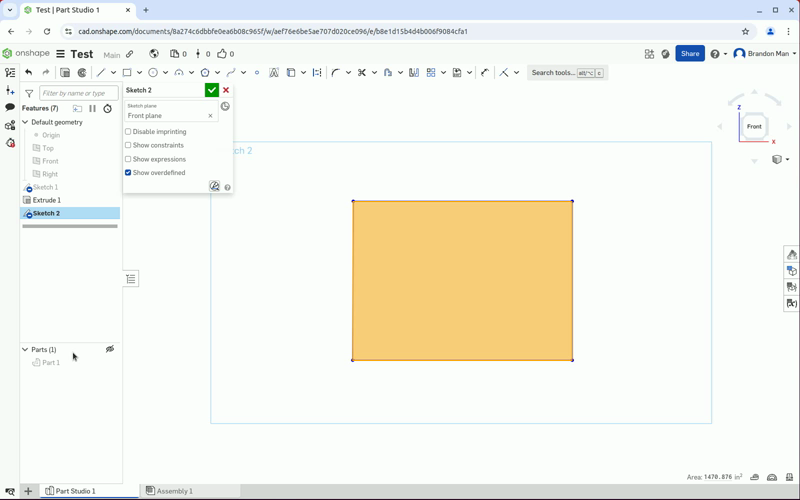
key(shift+e)
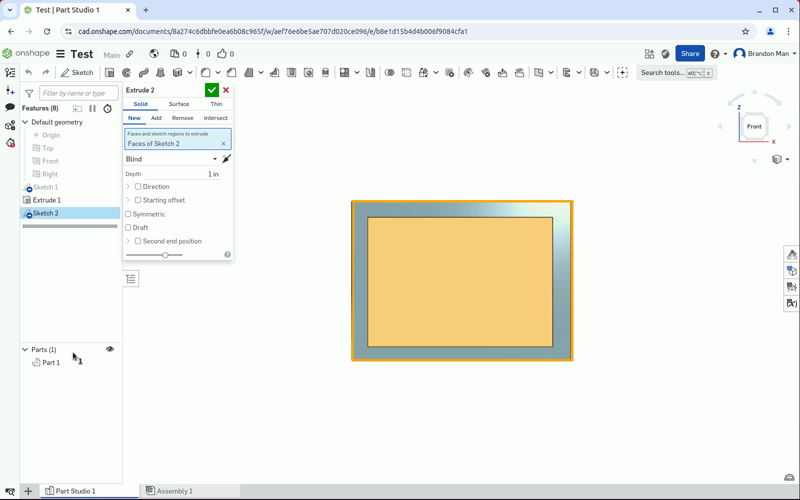
mouse_move(143, 106)
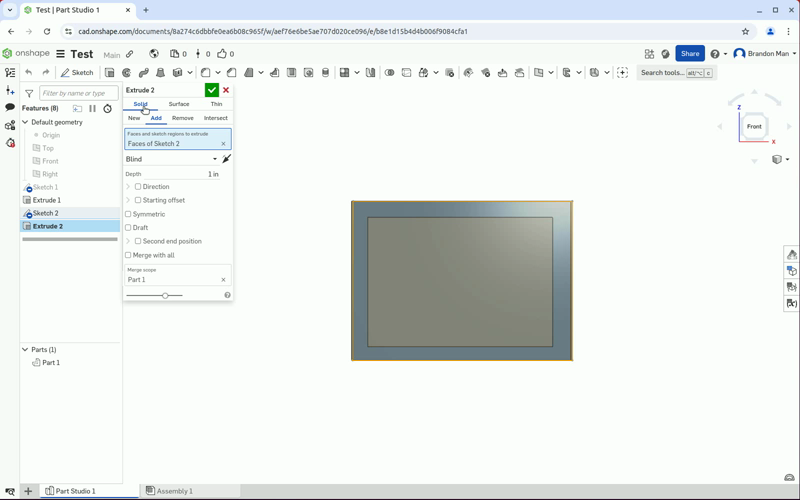
click(143, 106)
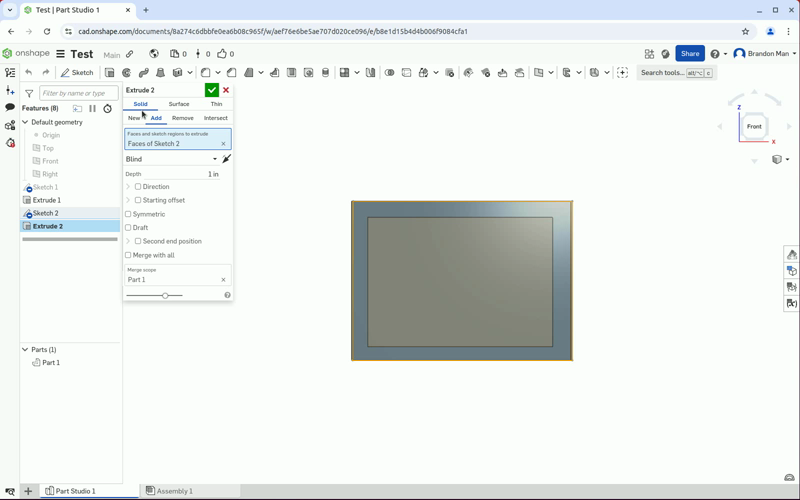
mouse_move(137, 120)
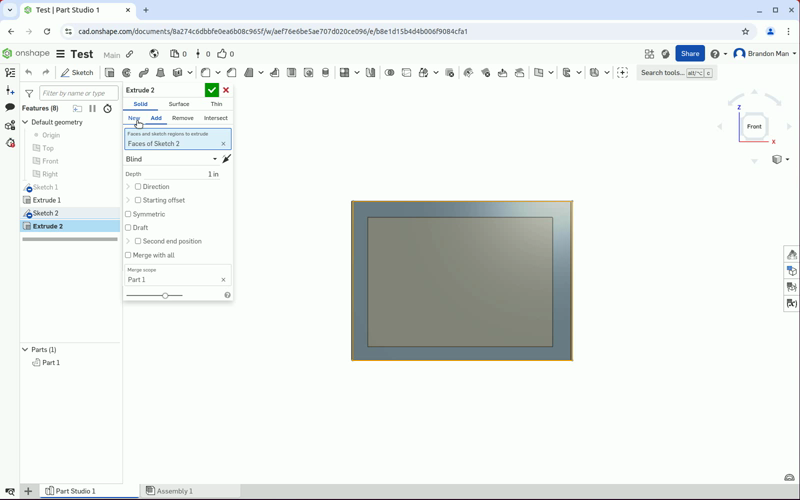
click(137, 120)
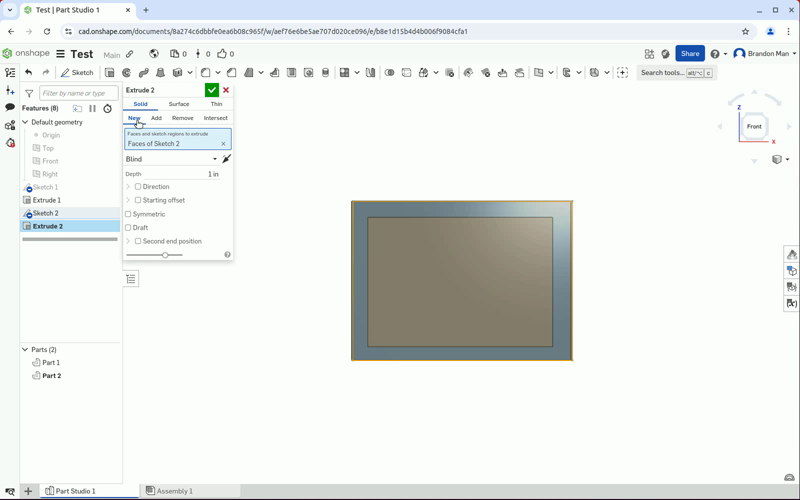
key(tab, 4)
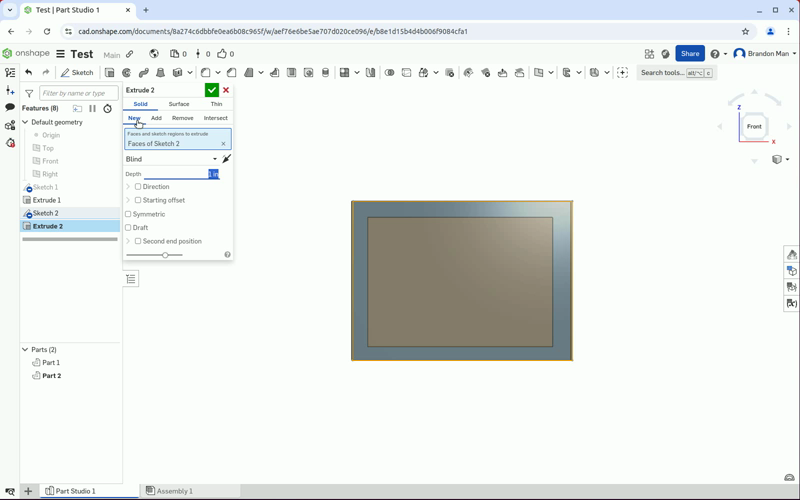
text(-3.129)
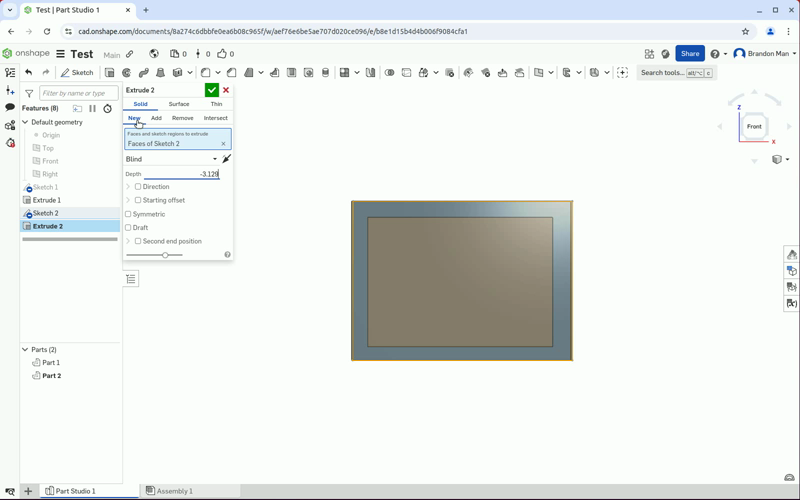
key(enter)
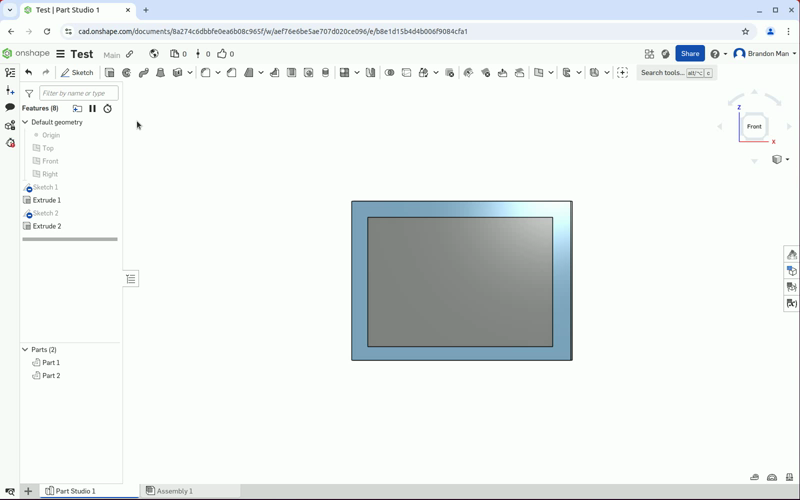
key(shift+h)
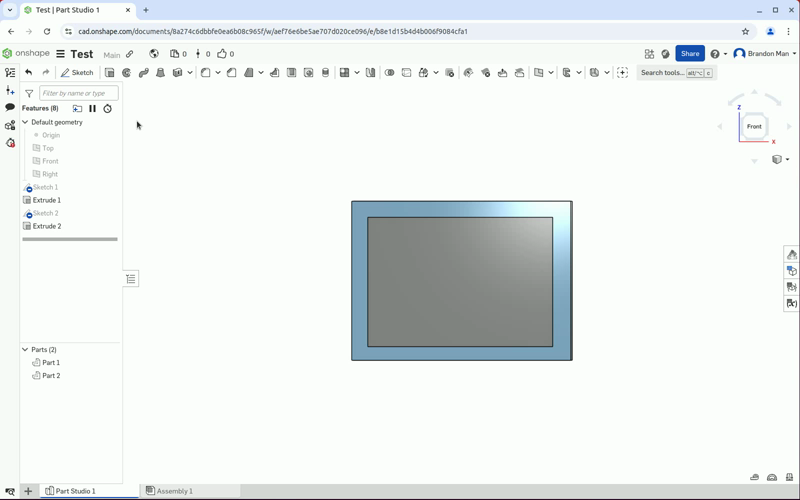
key(shift+h)
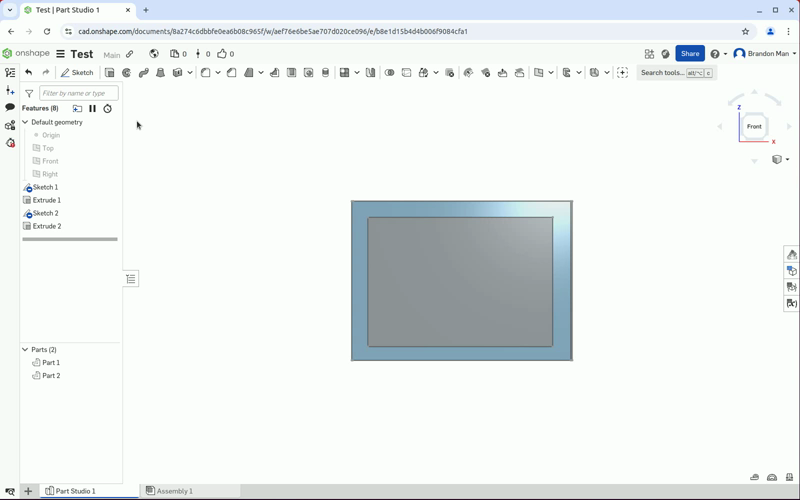
key(shift+7)
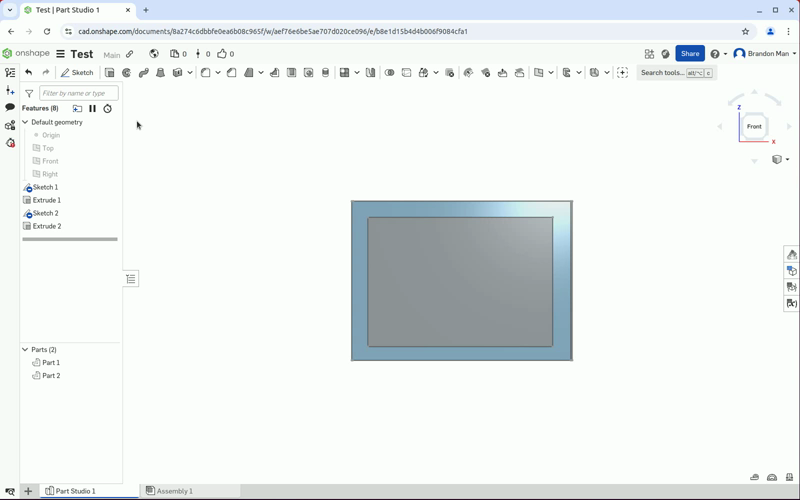
key(left, 2)
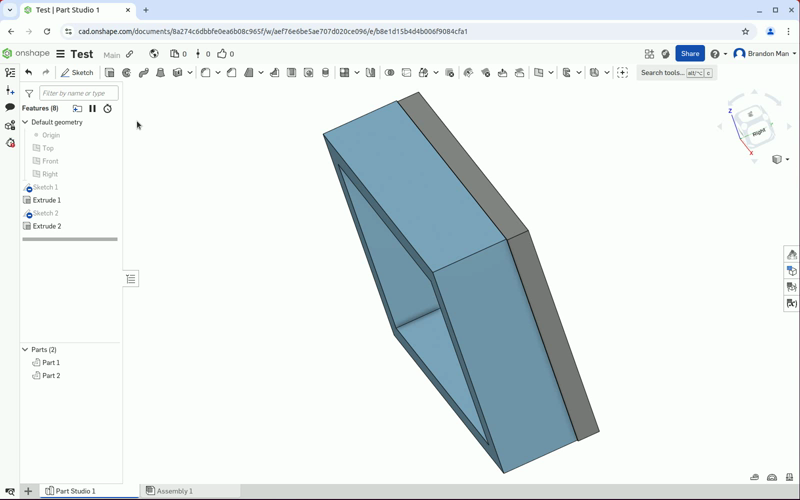
key(down, 2)
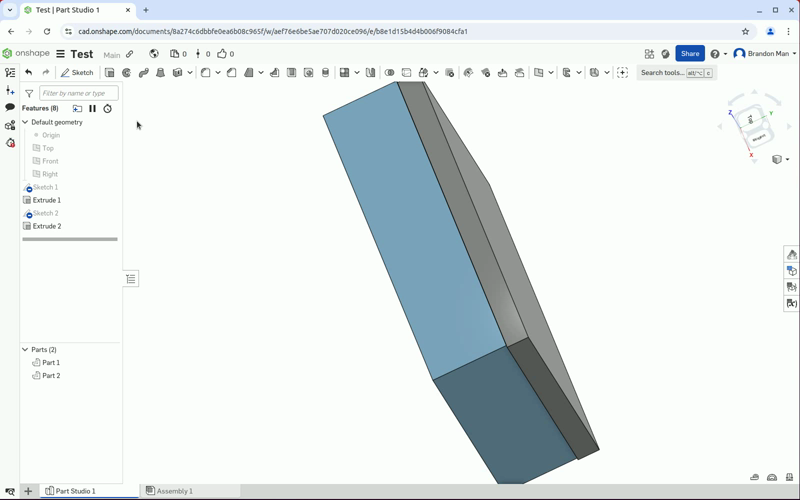
key(up, 2)
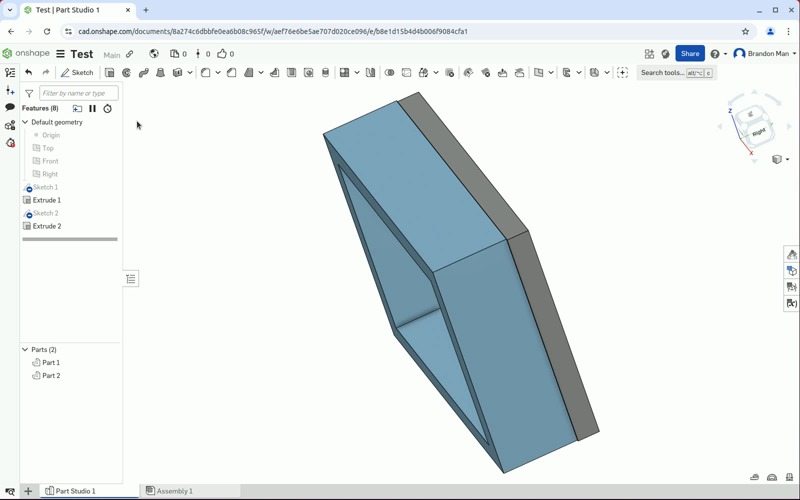
key(right, 2)
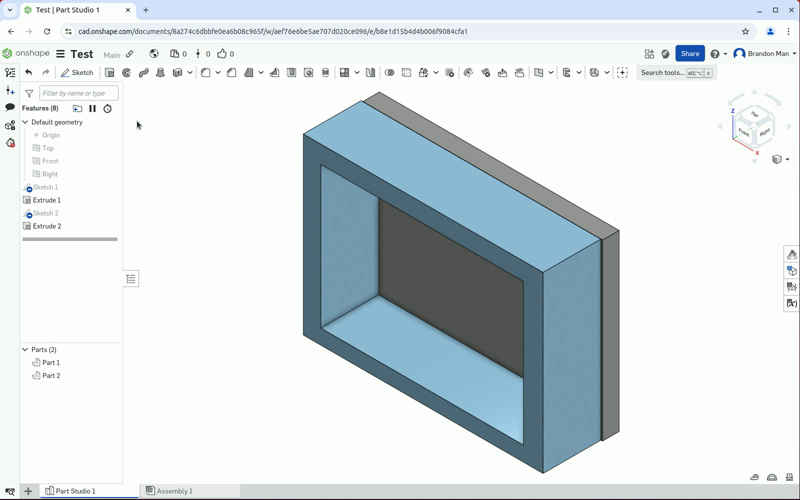
mouse_move(73, 189)
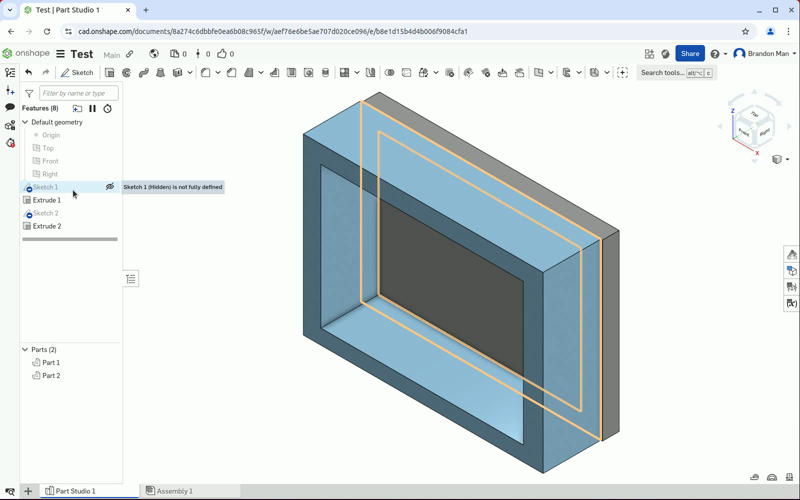
click(73, 189)